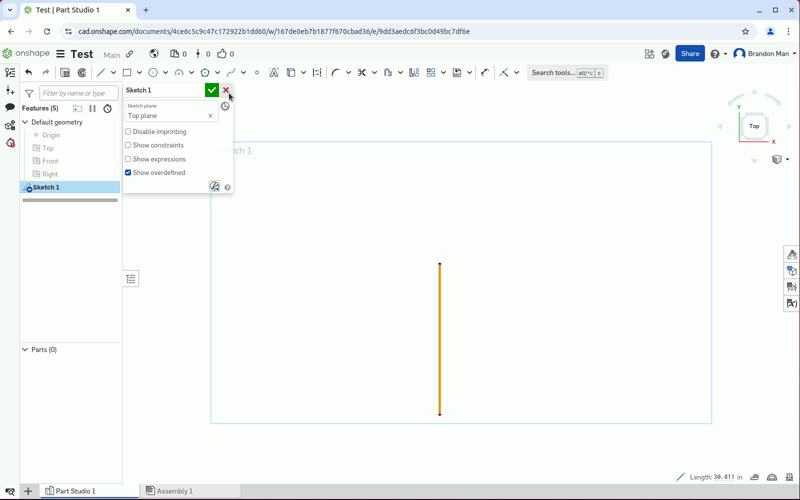
key(shift+h)
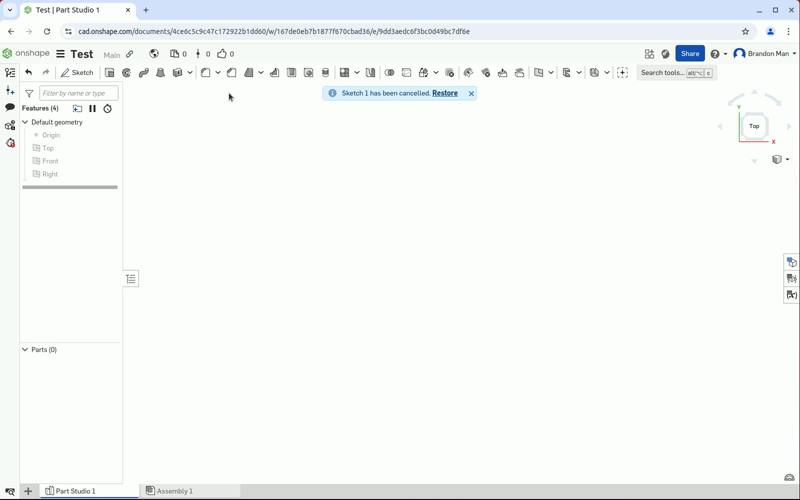
mouse_move(73, 352)
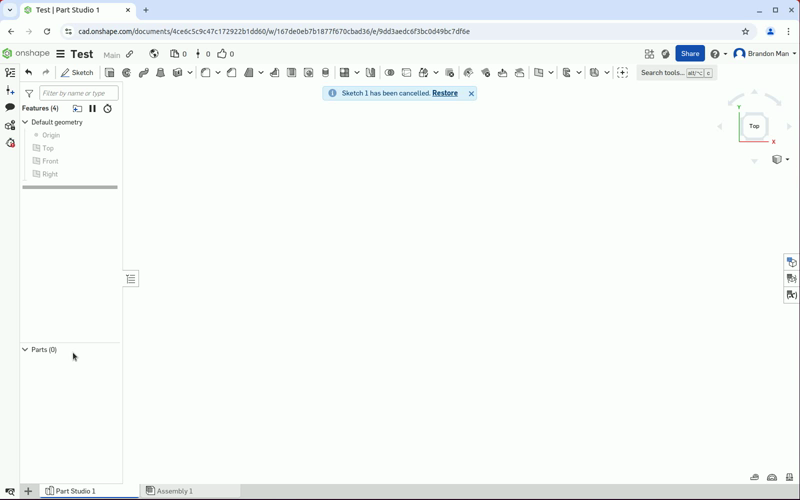
key(y)
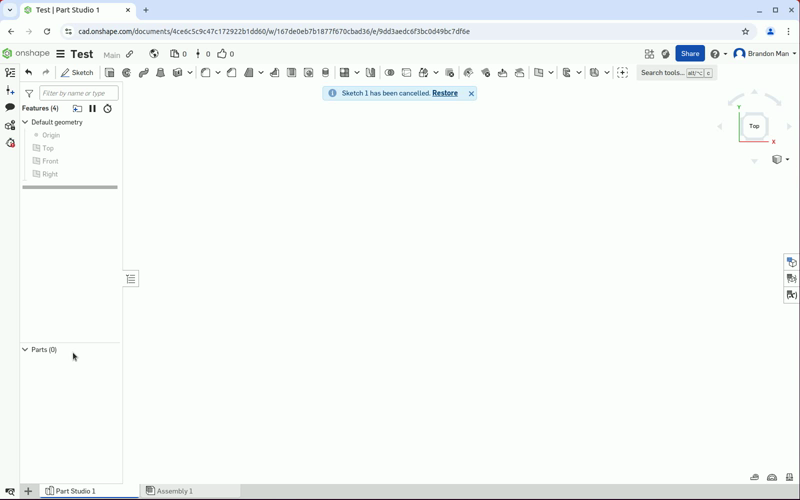
key(shift+p)
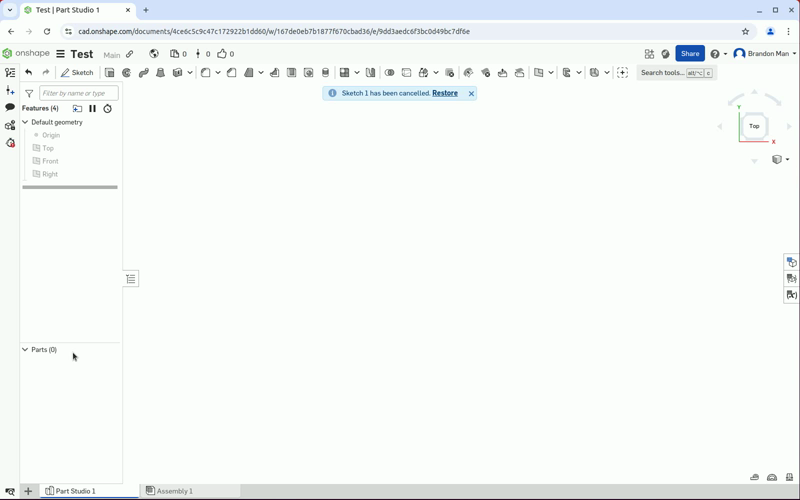
key(space)
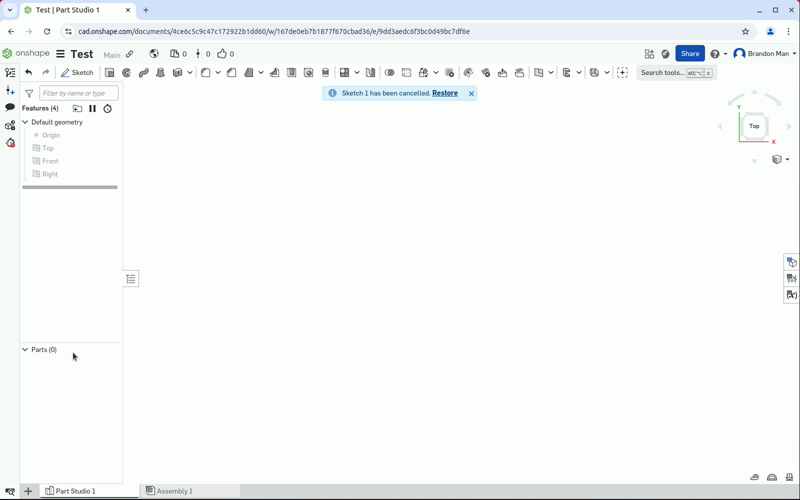
key_down(shift)
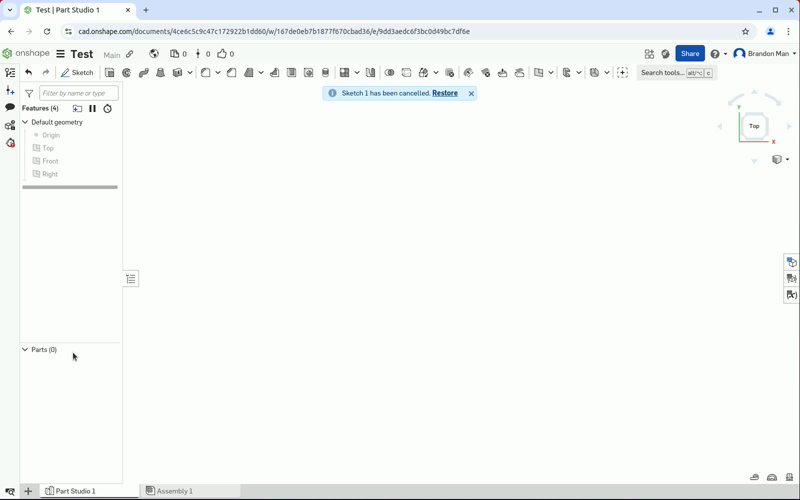
key(up)
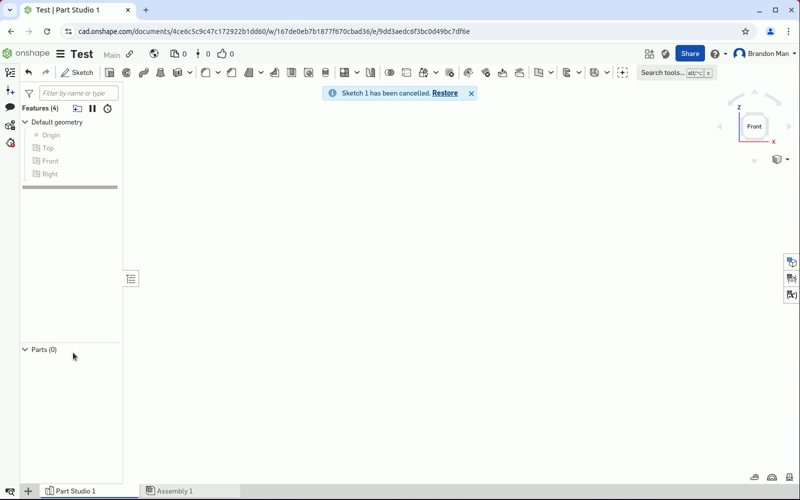
key_up(shift)
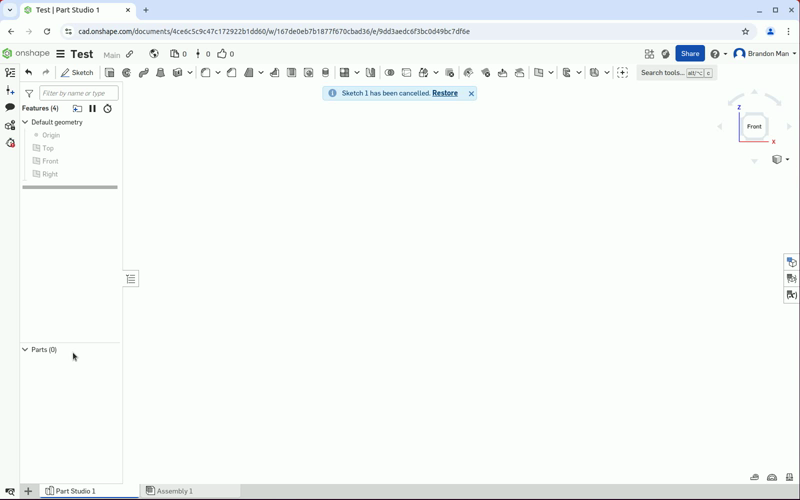
mouse_move(73, 352)
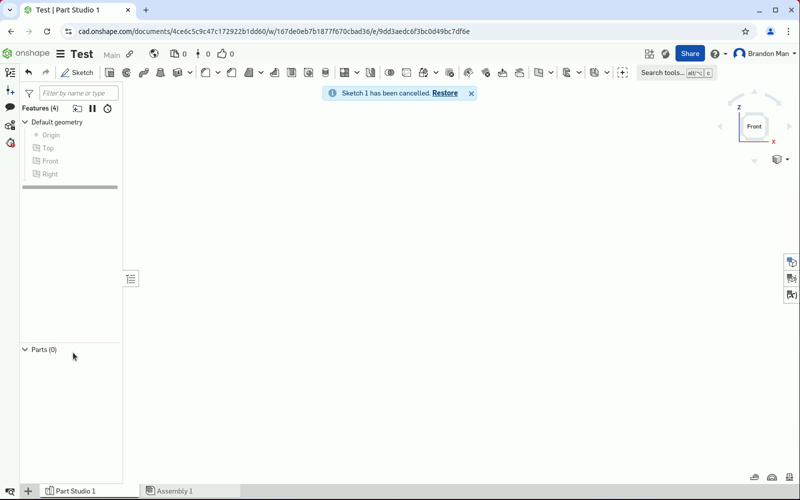
key(shift+y)
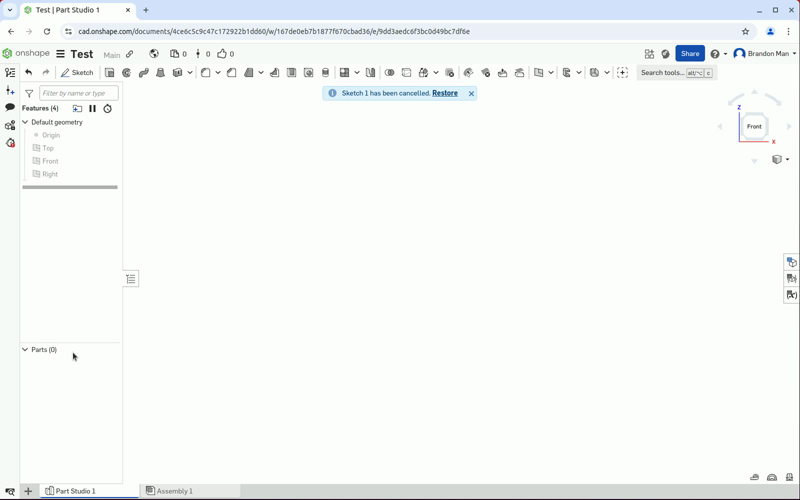
key(shift+s)
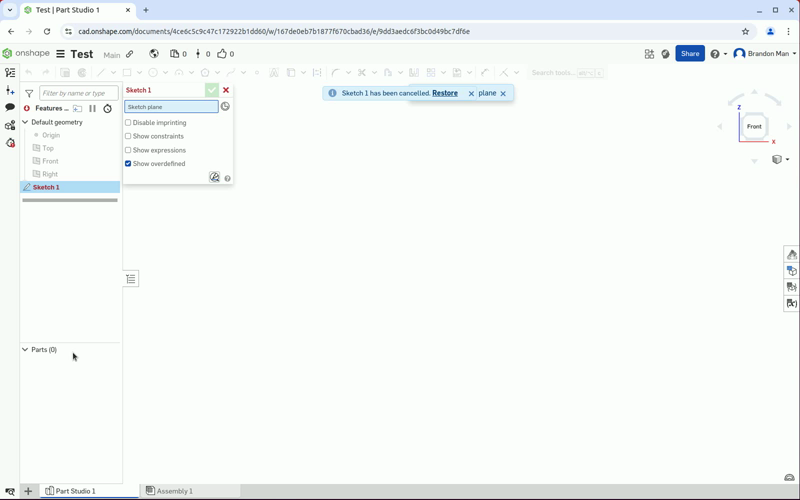
mouse_move(73, 163)
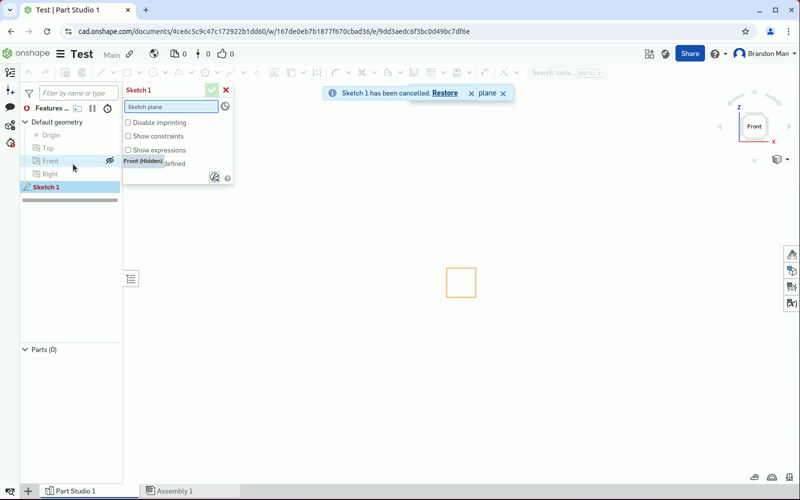
click(73, 163)
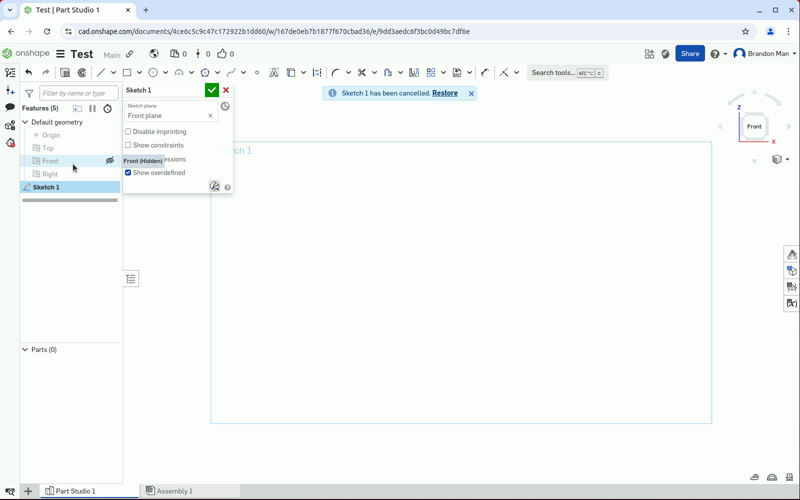
mouse_move(73, 352)
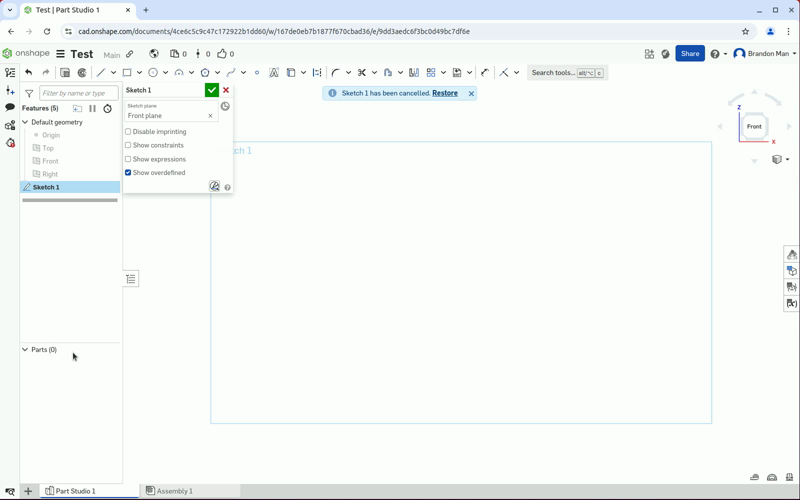
key(y)
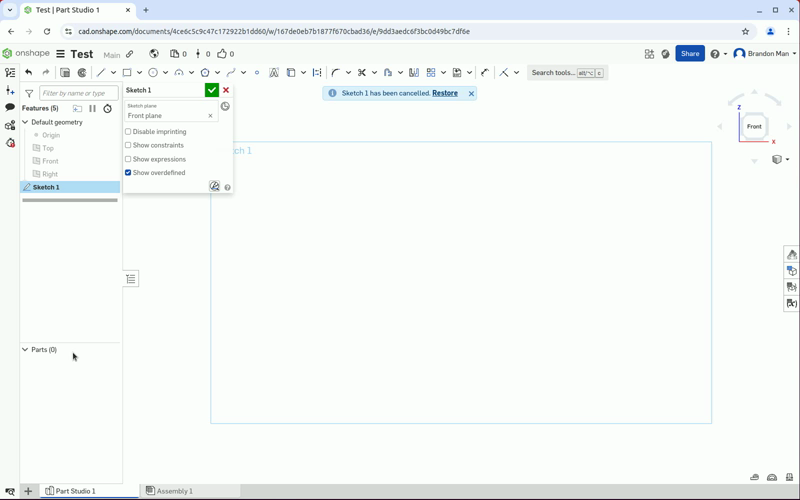
key(l)
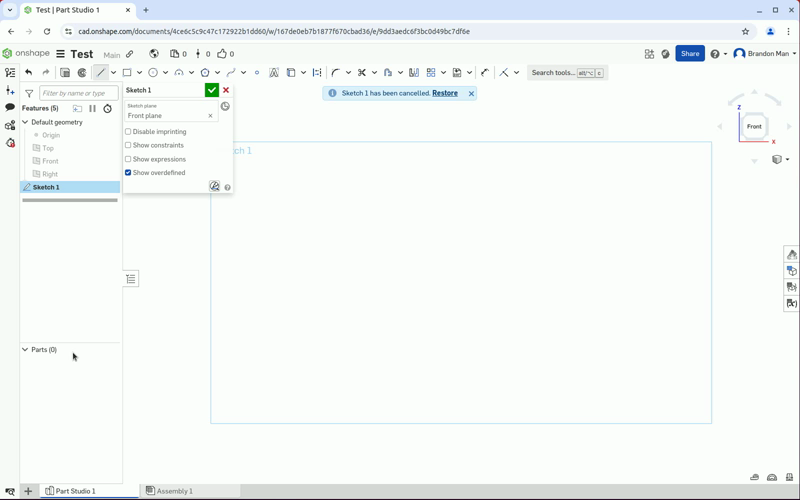
key_down(shift)
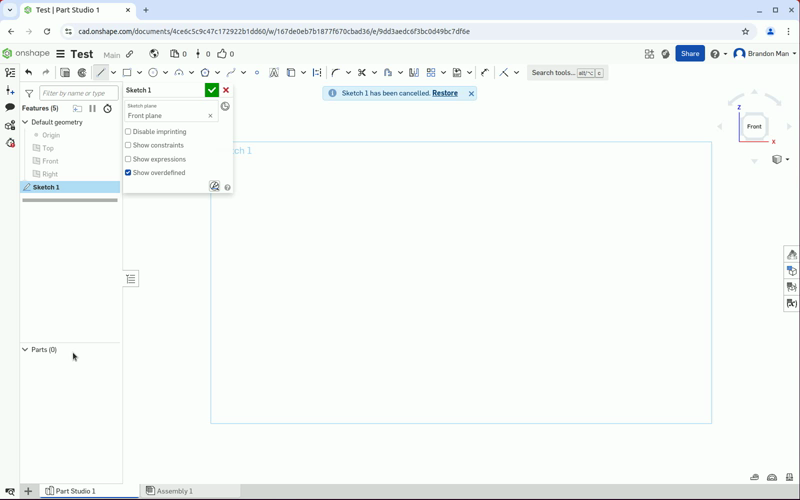
mouse_move(376, 348)
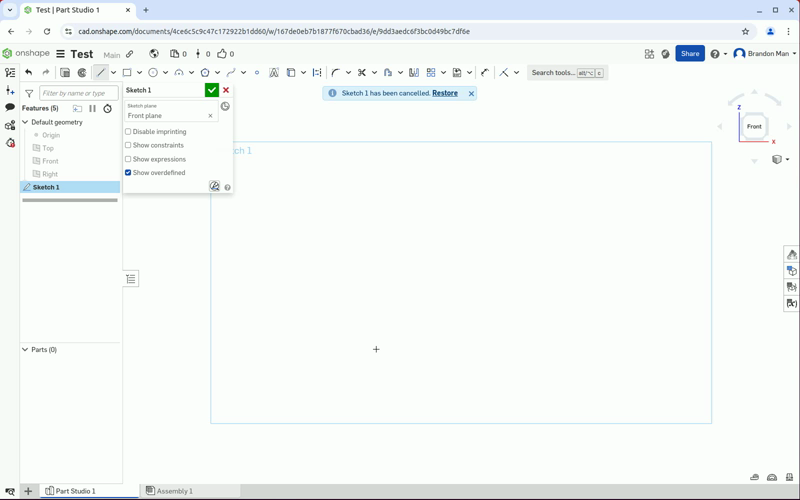
click(376, 348)
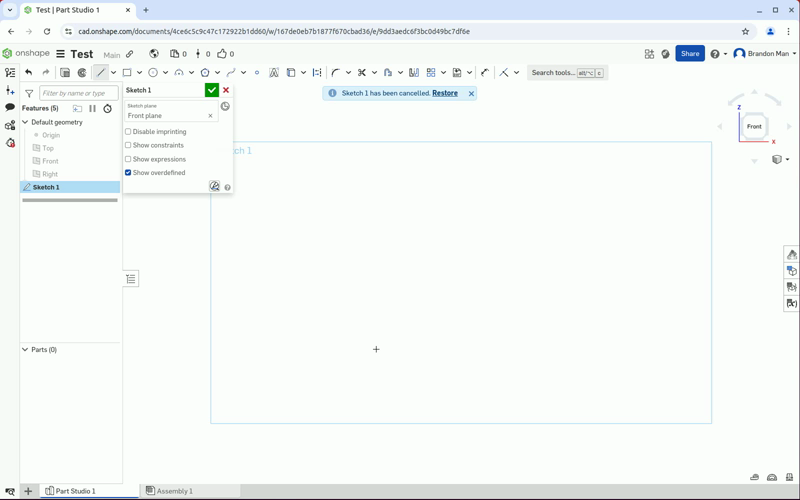
key_up(shift)
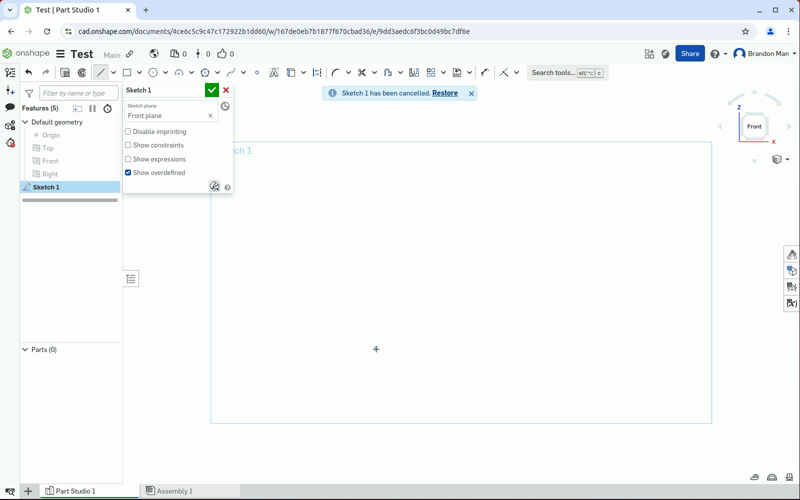
key_down(shift)
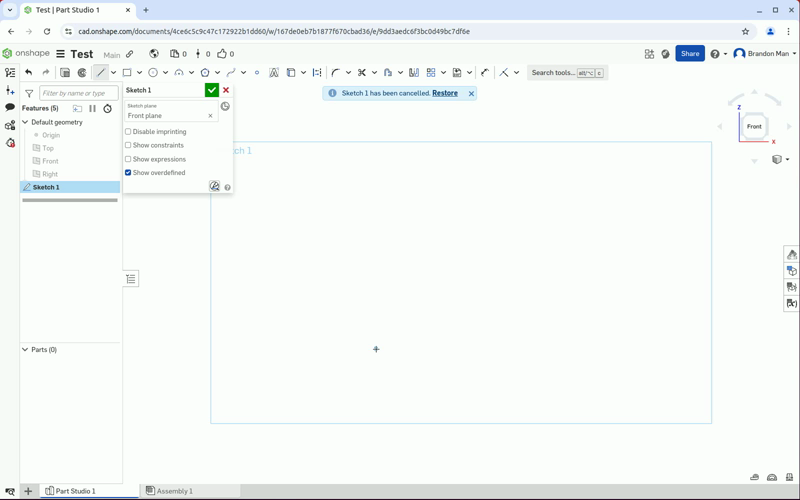
mouse_move(545, 348)
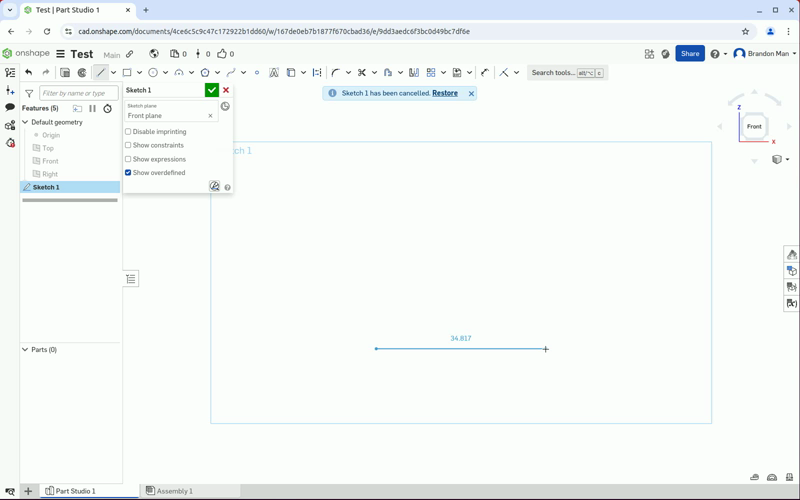
click(545, 348)
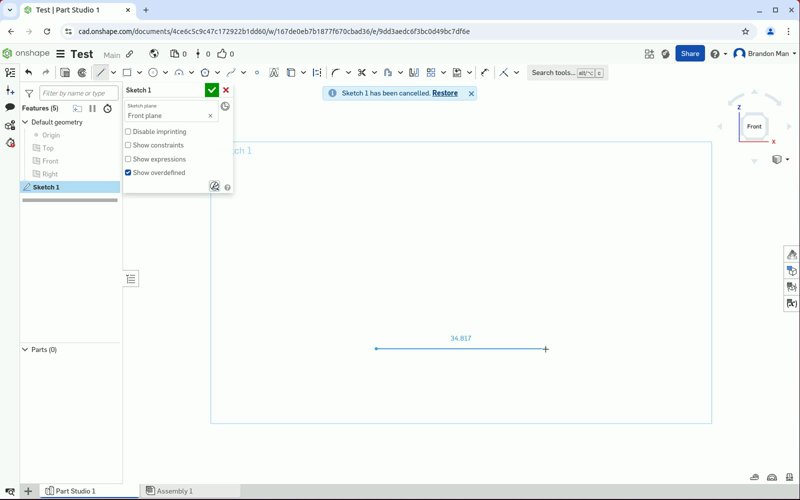
key_up(shift)
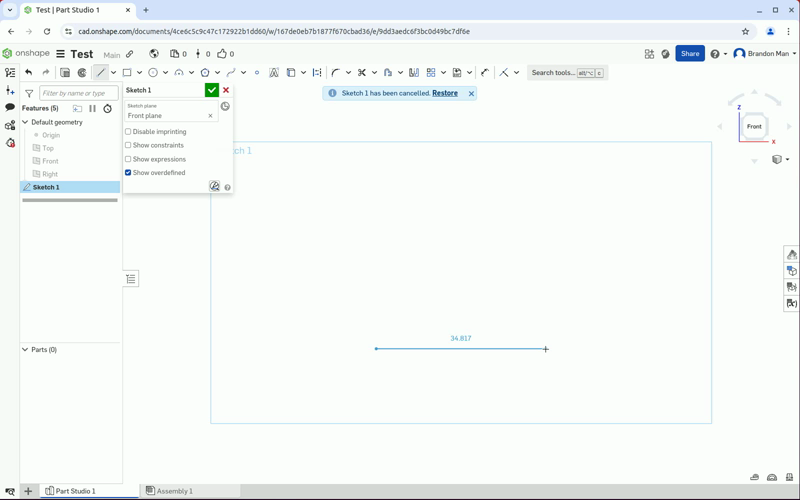
key_down(shift)
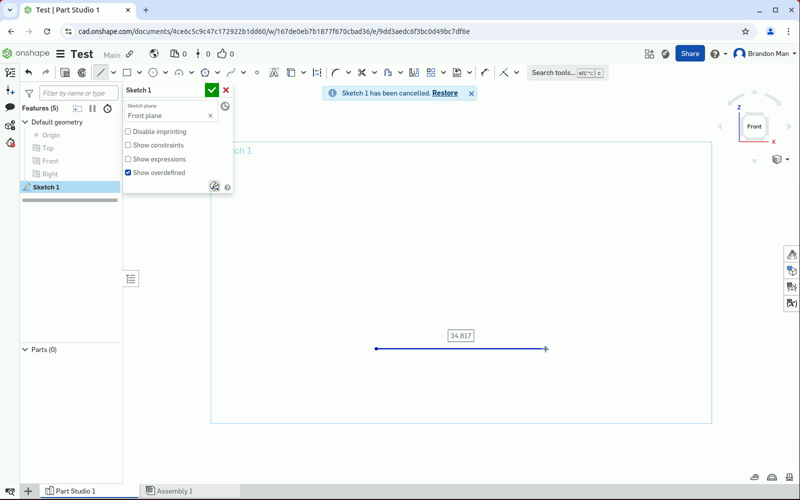
mouse_move(545, 216)
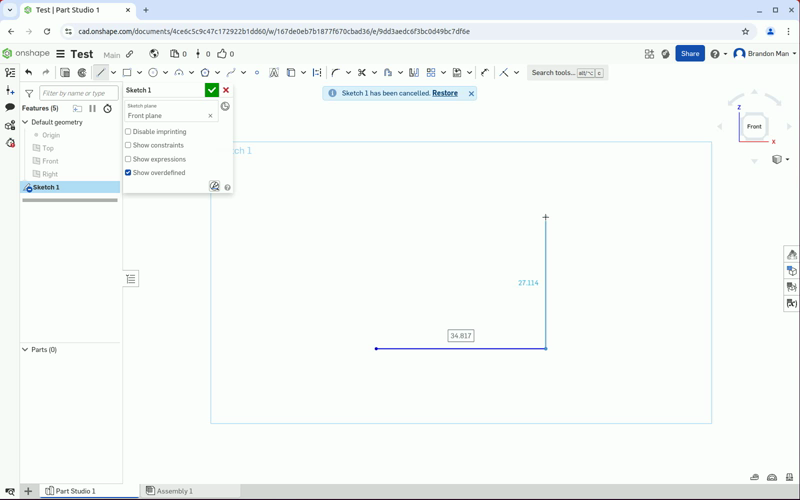
click(545, 216)
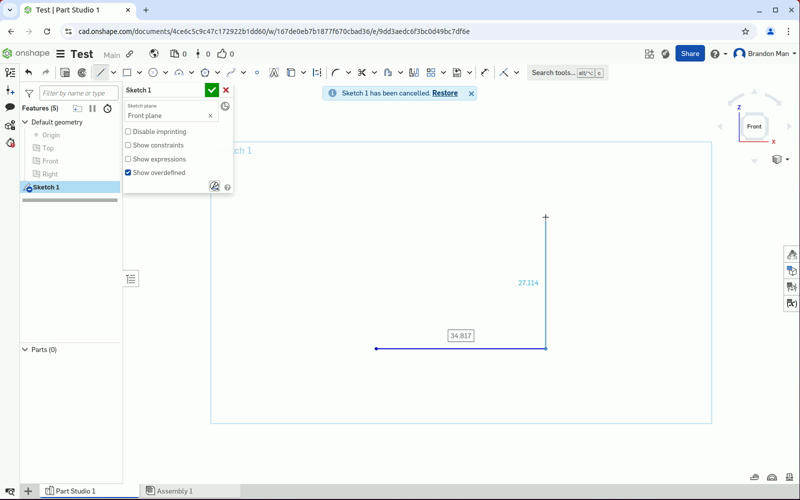
key_up(shift)
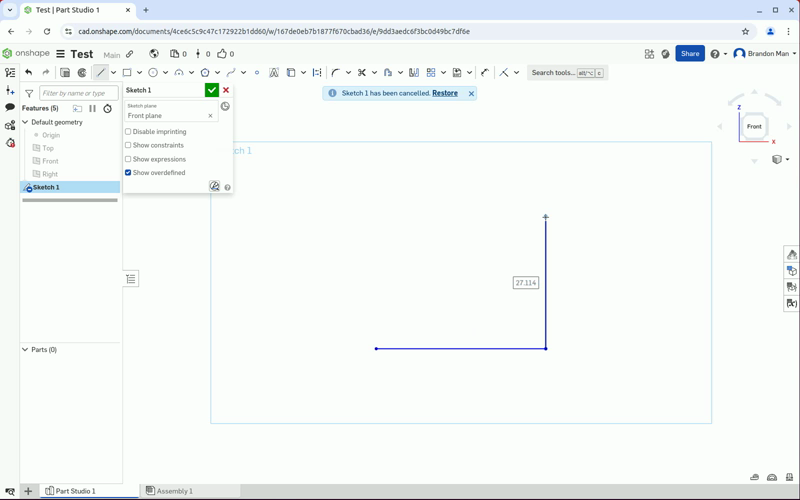
key_down(shift)
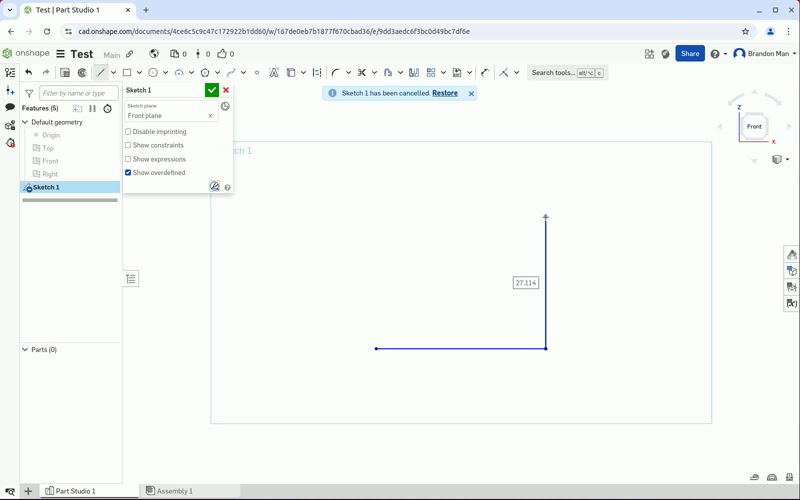
mouse_move(376, 216)
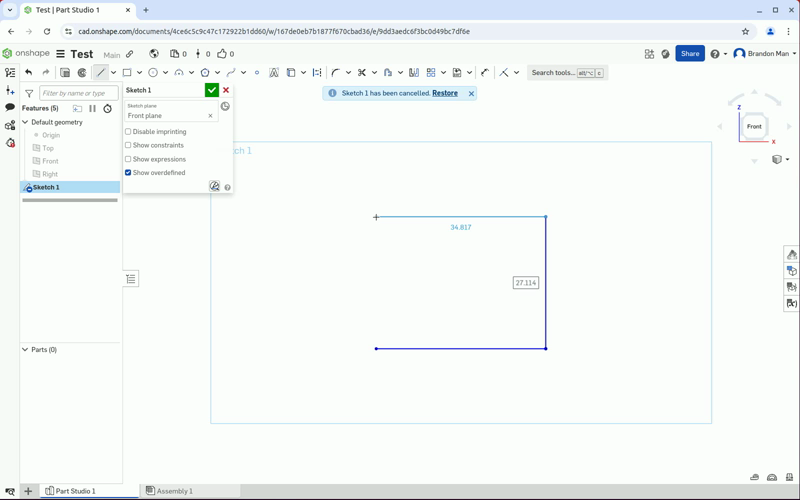
click(376, 216)
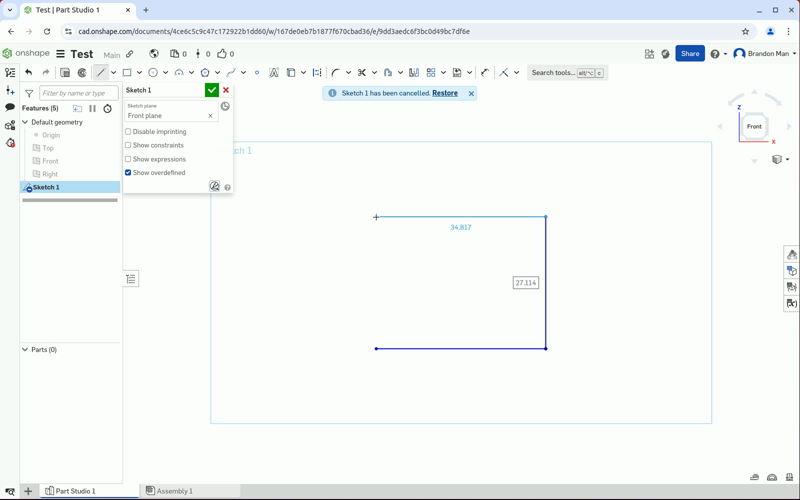
key_up(shift)
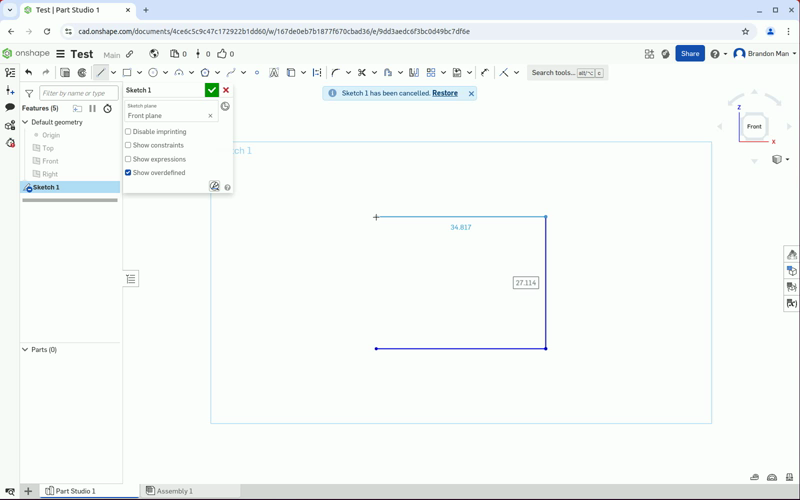
key_down(shift)
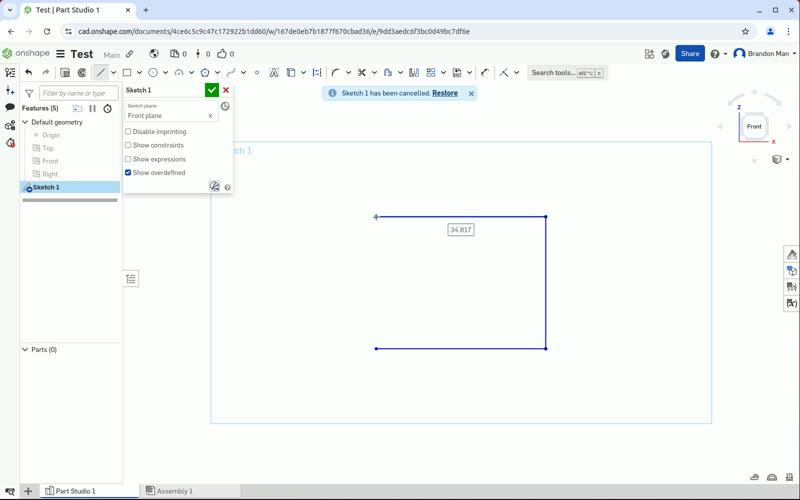
mouse_move(376, 348)
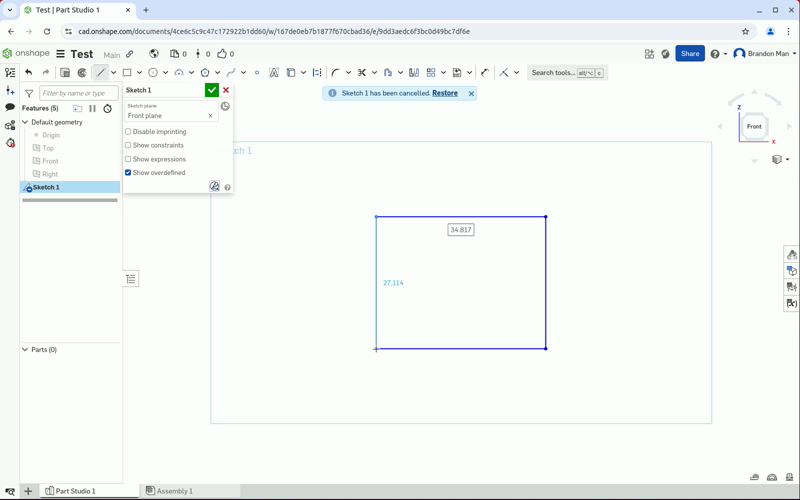
key_up(shift)
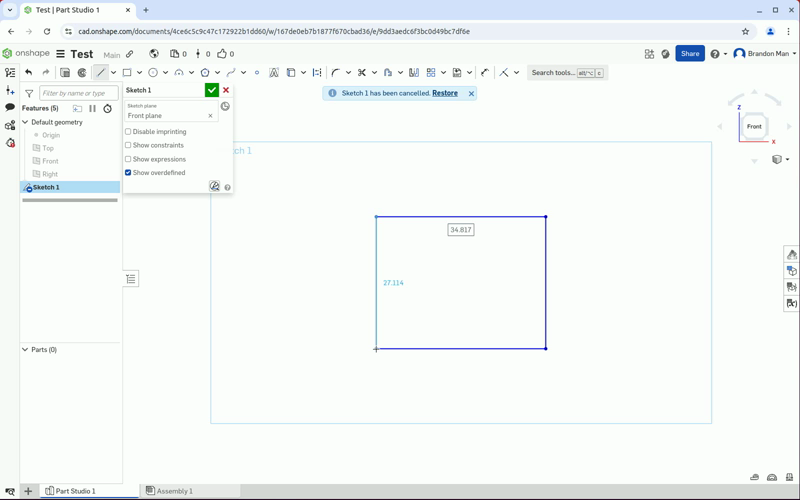
click(376, 348)
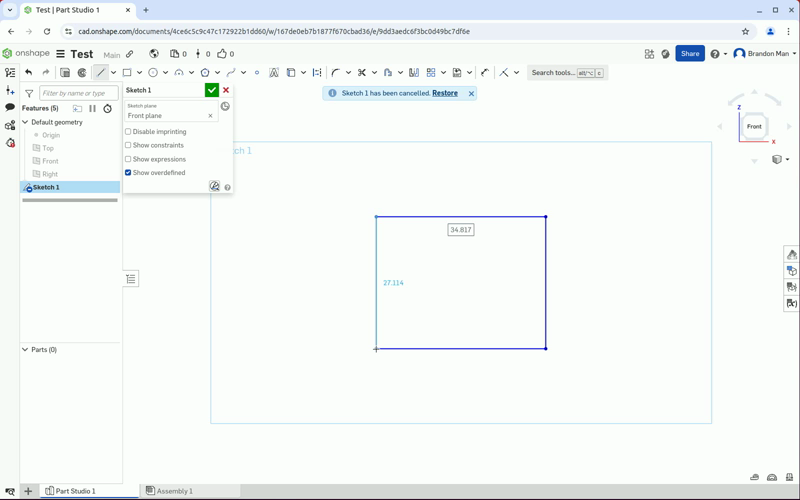
key(esc)
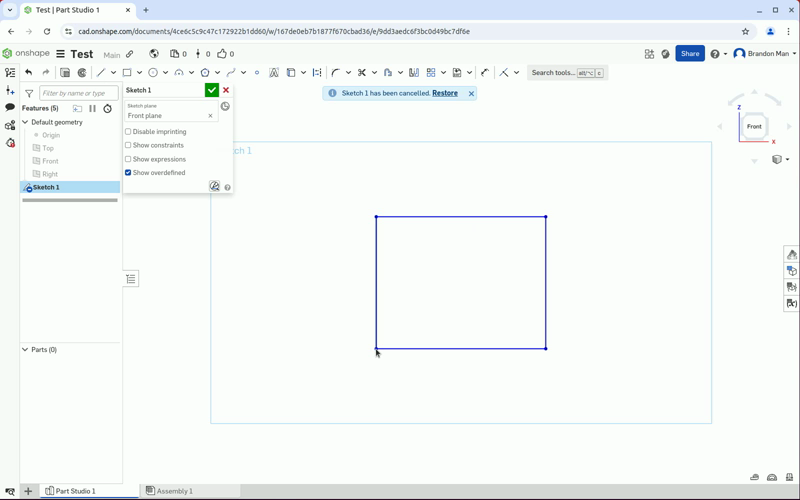
mouse_move(413, 293)
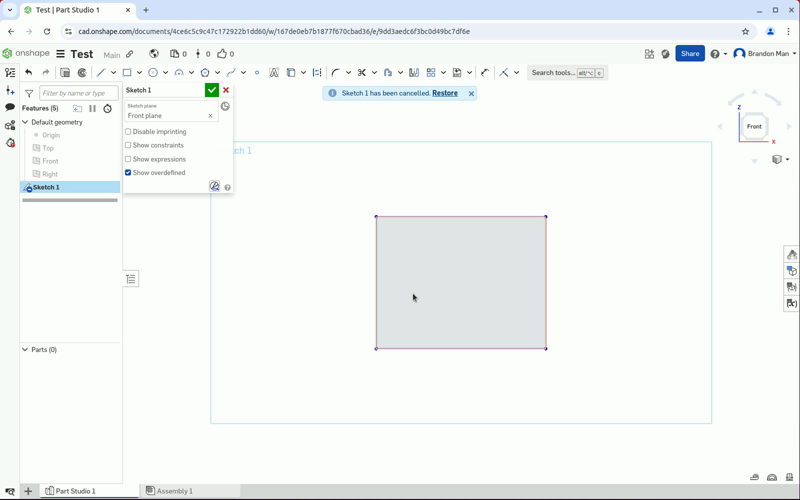
click(413, 293)
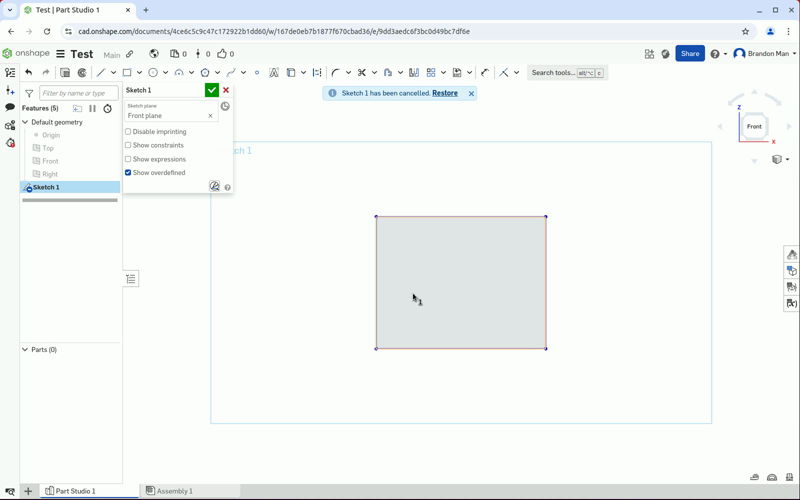
mouse_move(73, 352)
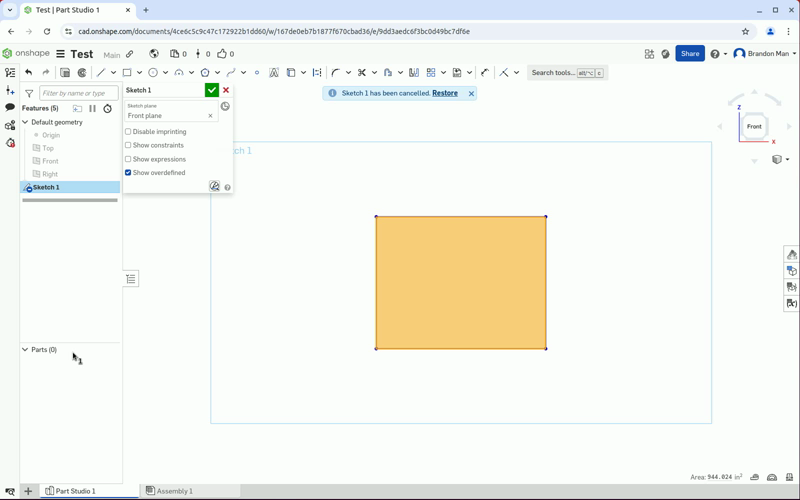
key(shift+y)
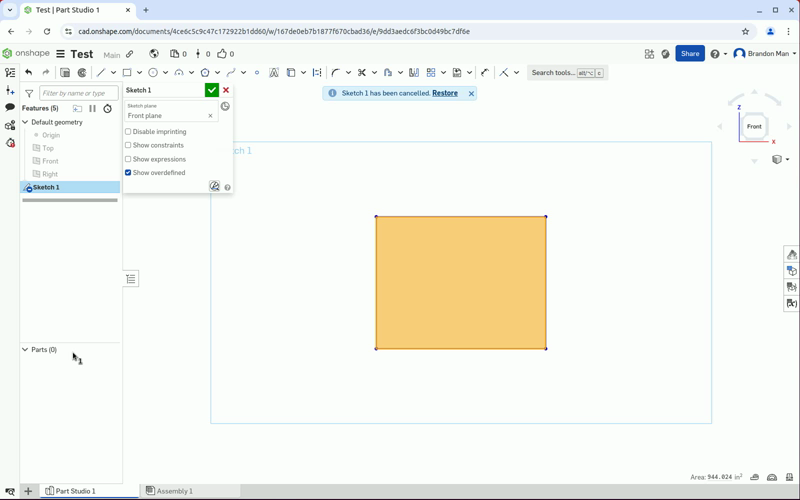
key(shift+e)
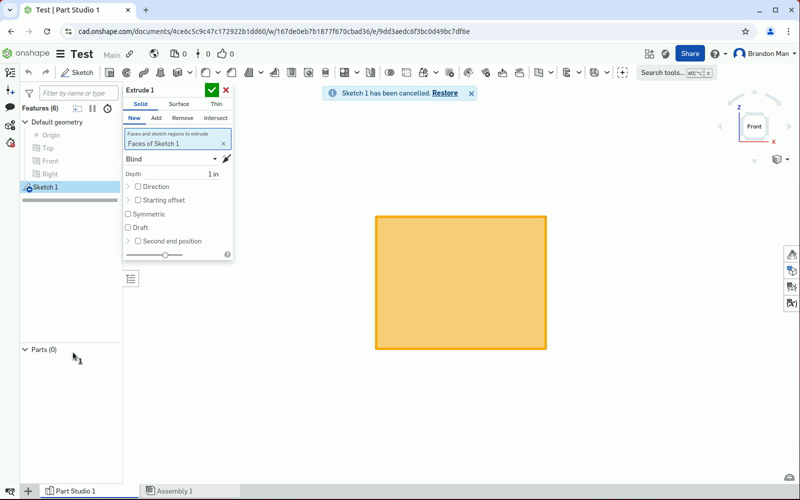
mouse_move(143, 106)
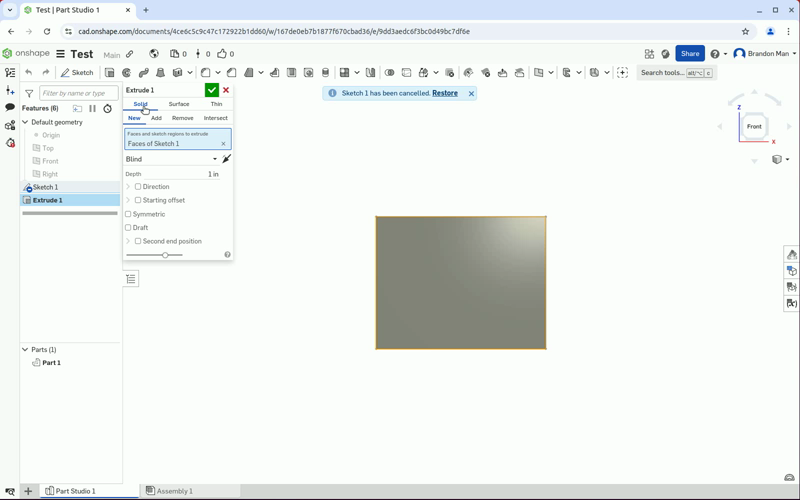
click(143, 106)
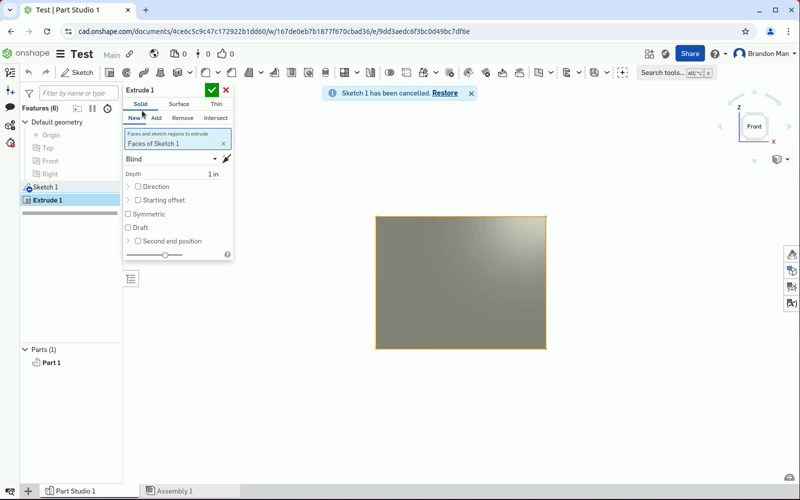
mouse_move(137, 120)
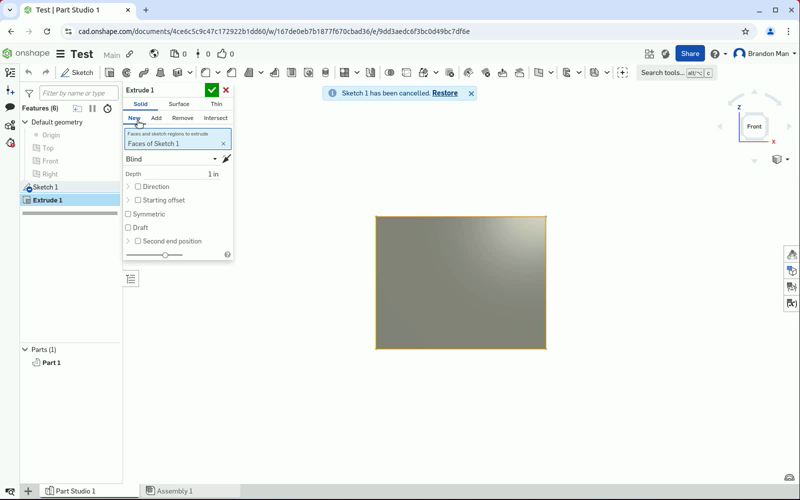
click(137, 120)
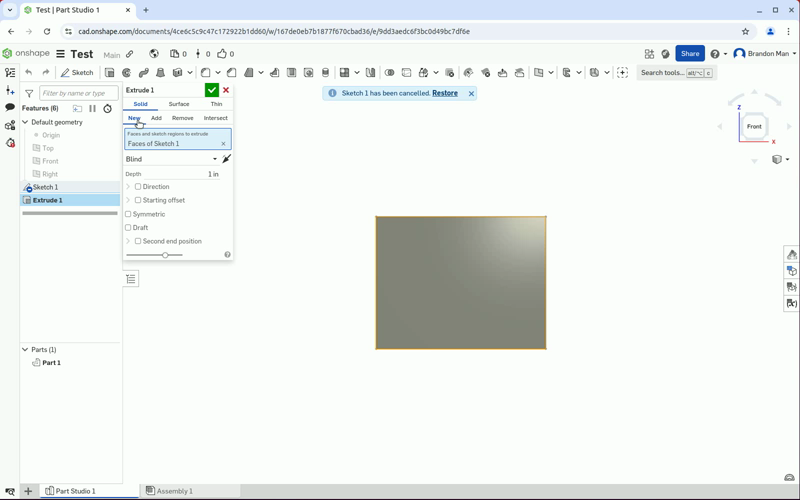
key(tab, 4)
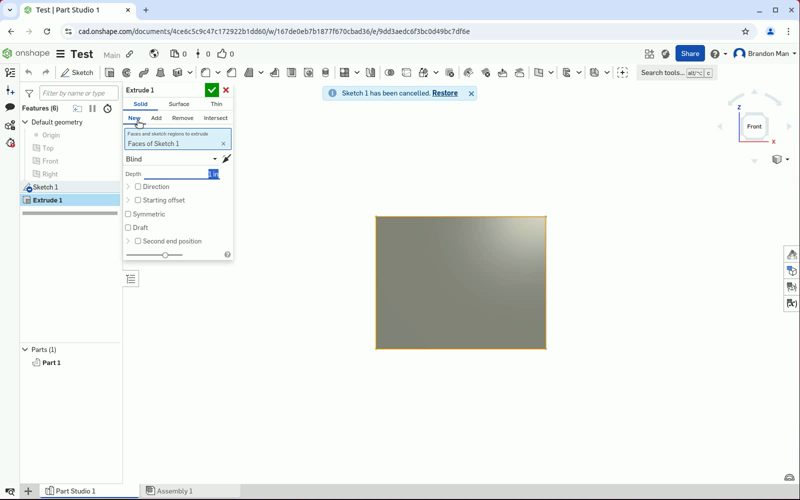
text(13.48)
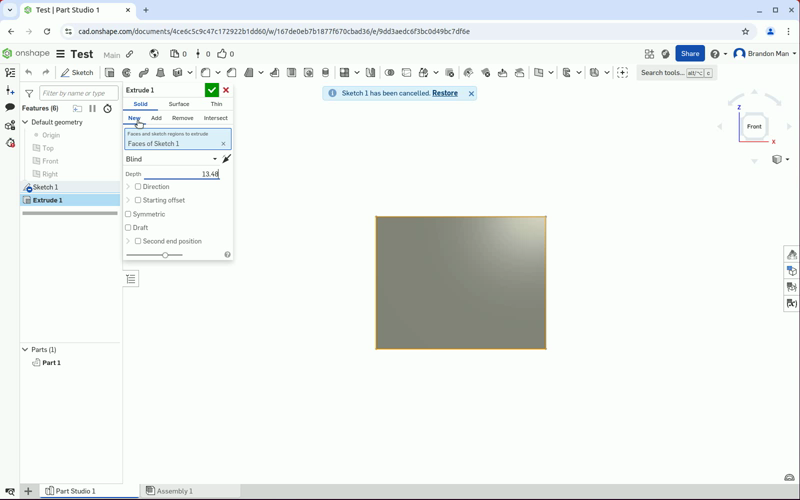
key(enter)
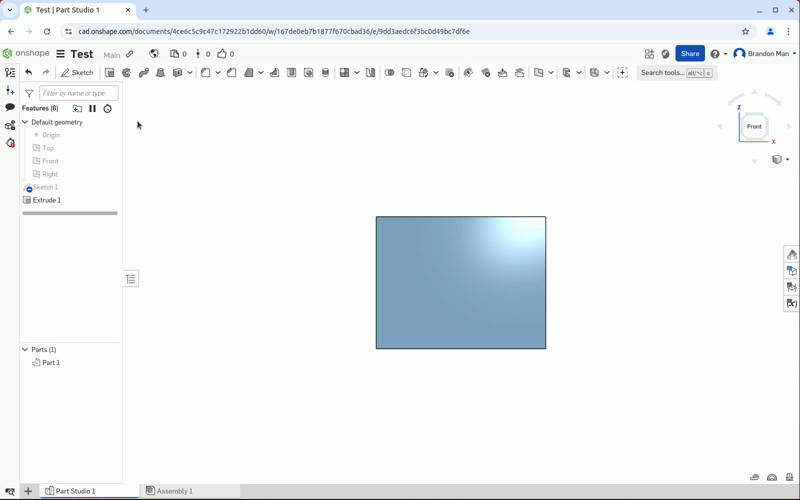
key(shift+h)
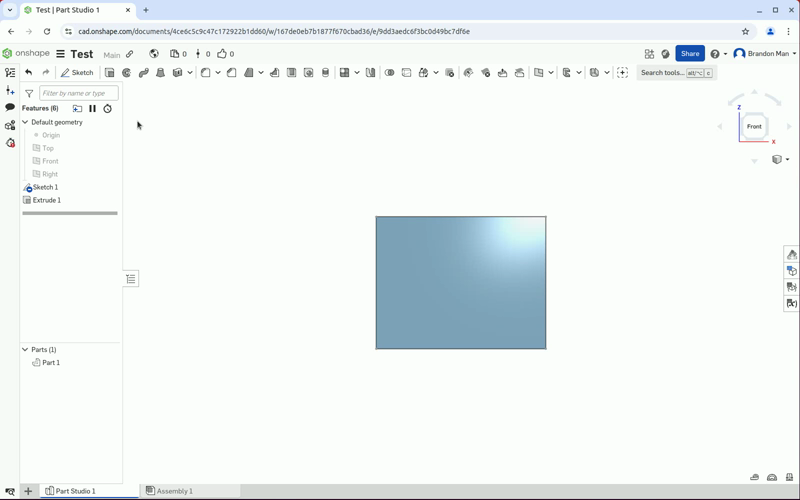
key(shift+h)
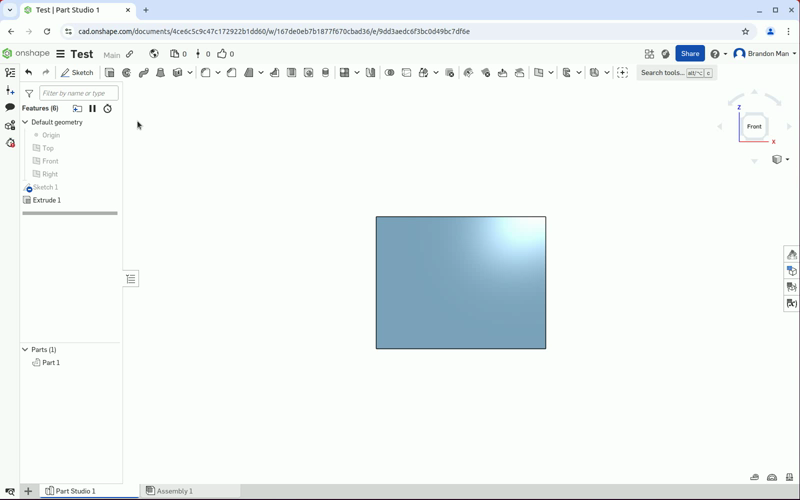
mouse_move(73, 189)
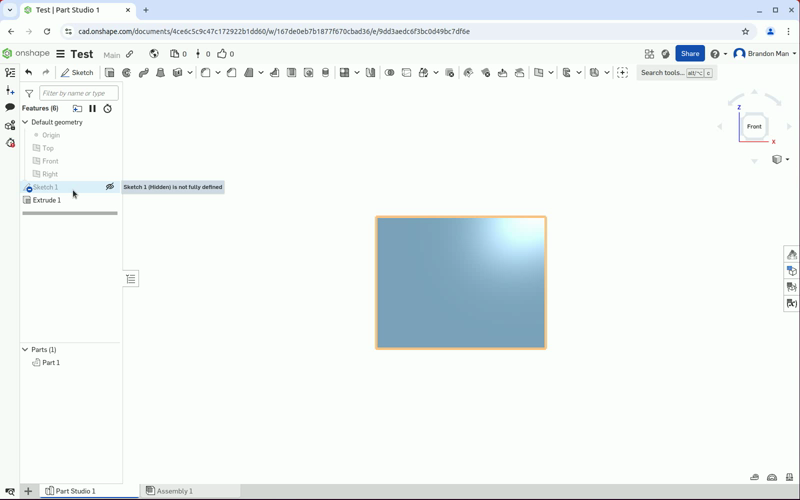
click(73, 189)
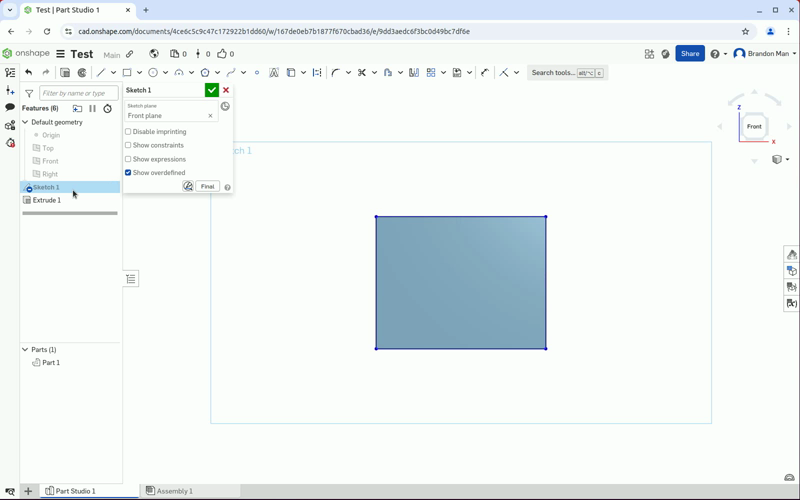
mouse_move(229, 92)
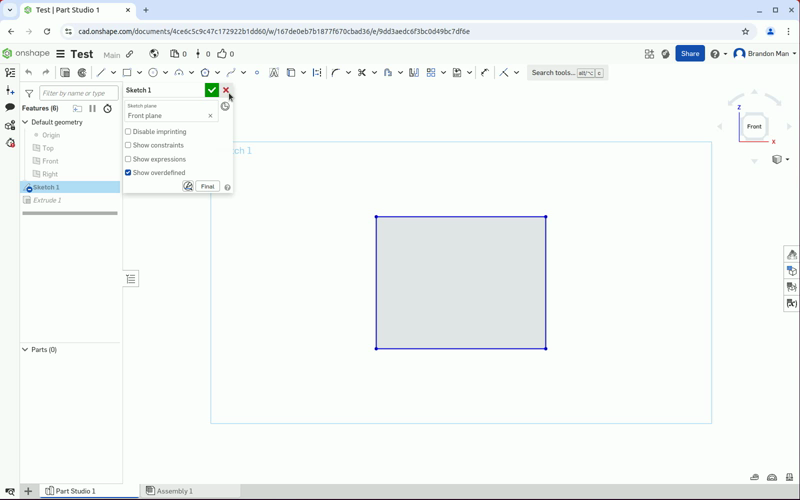
click(229, 92)
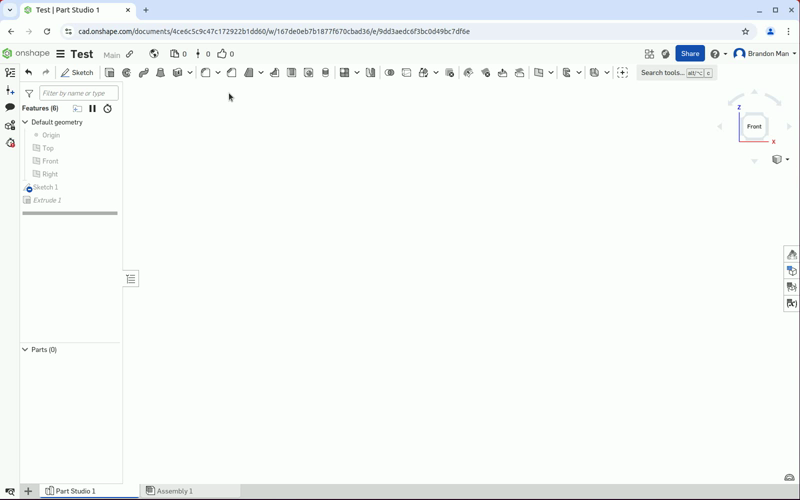
mouse_move(541, 75)
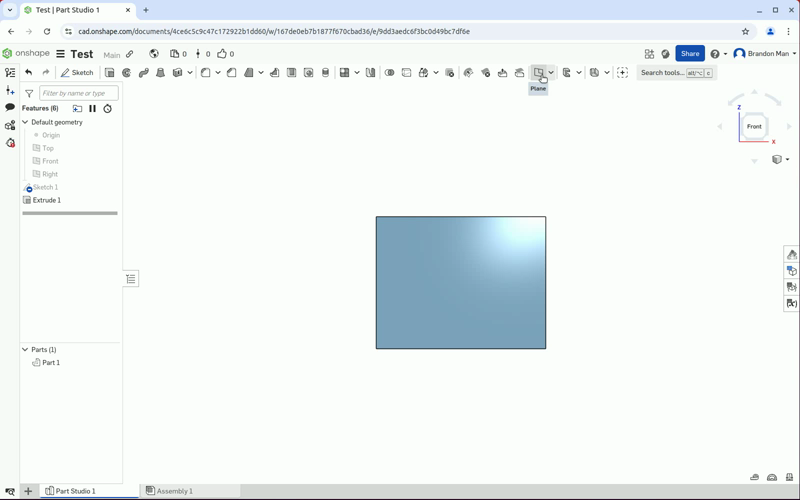
click(541, 75)
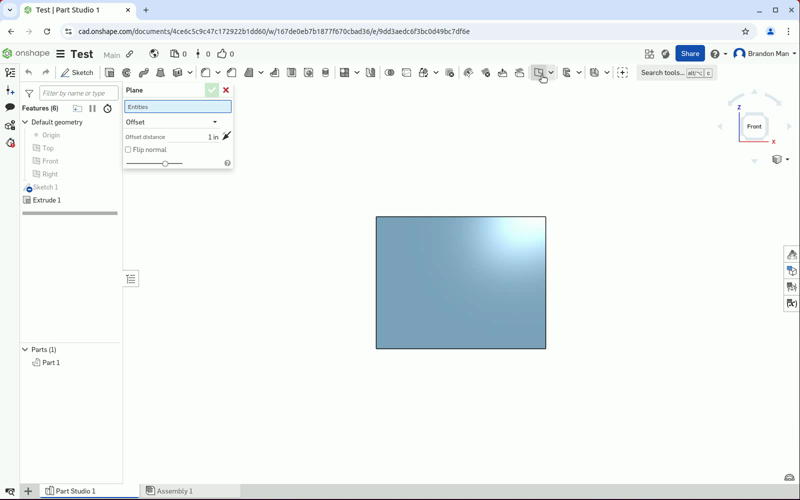
mouse_move(73, 163)
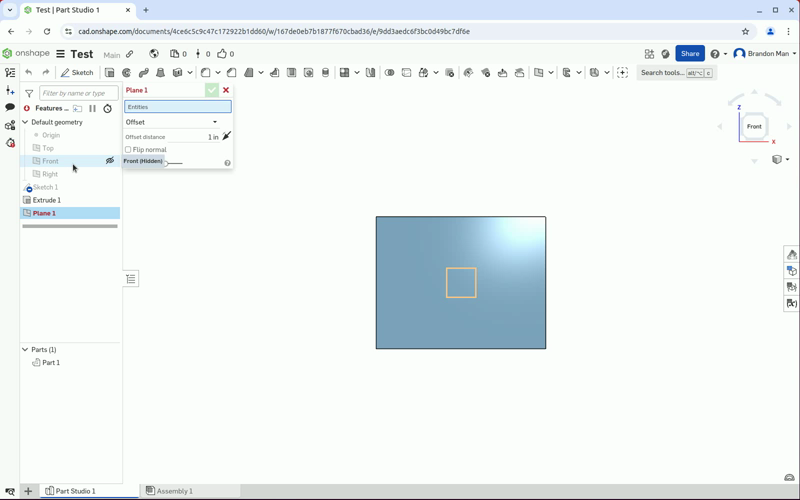
click(73, 163)
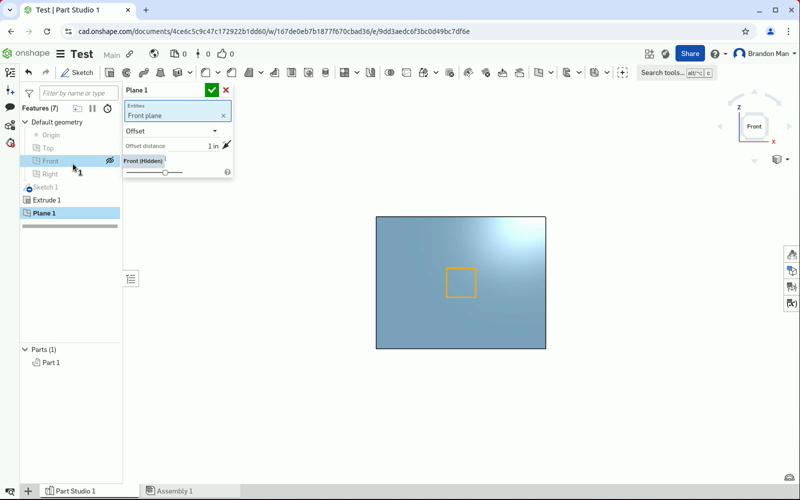
key(tab, 2)
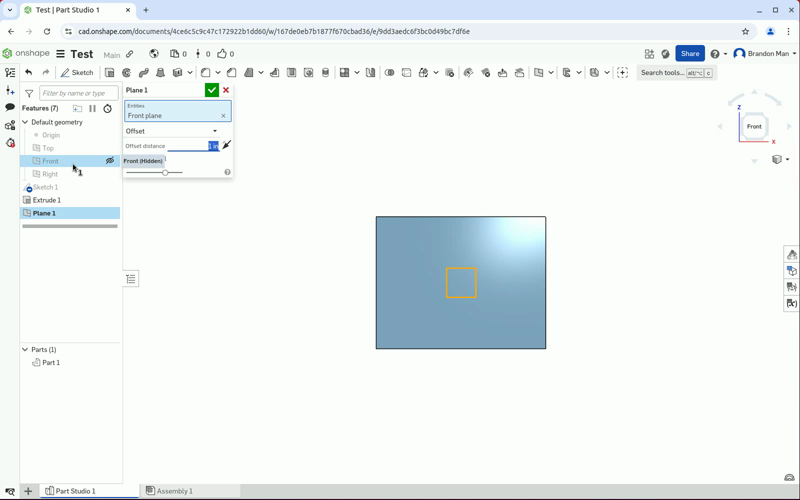
text(13.495)
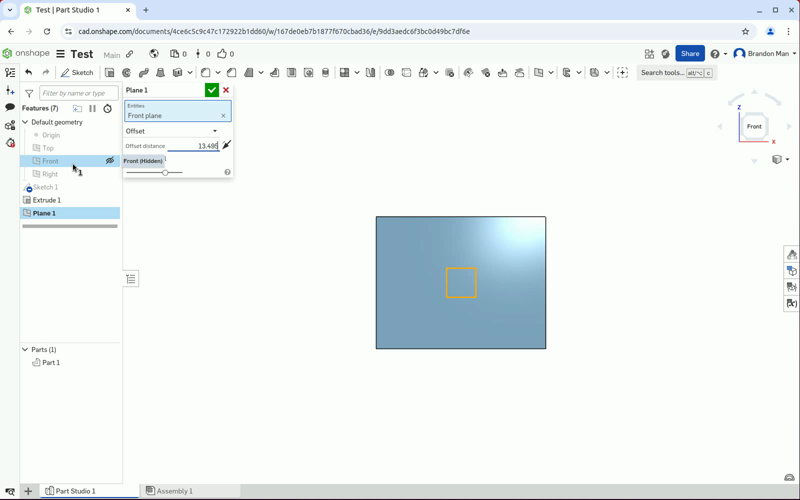
key(enter, 2)
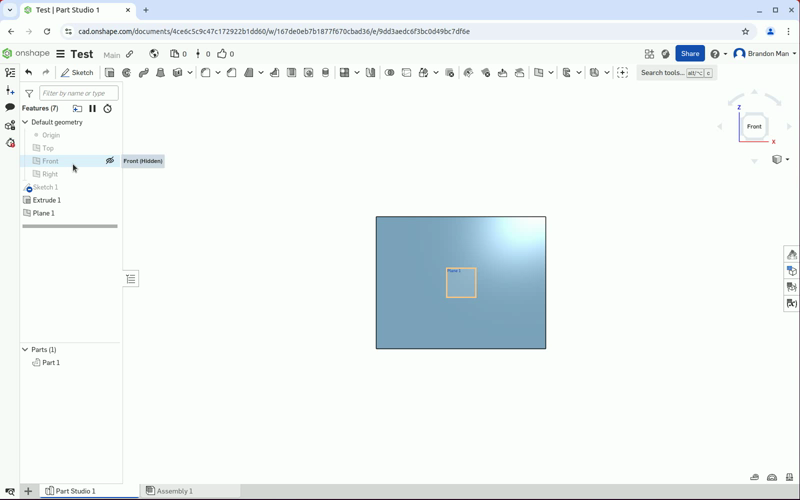
key(shift+s)
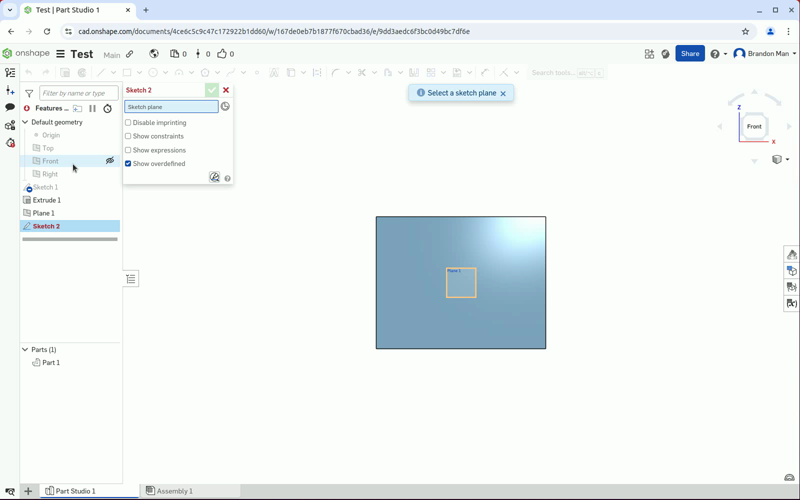
mouse_move(73, 215)
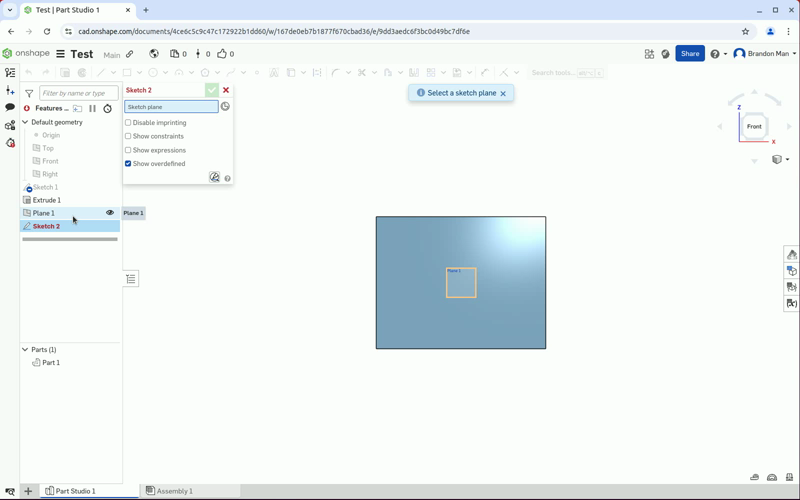
click(73, 215)
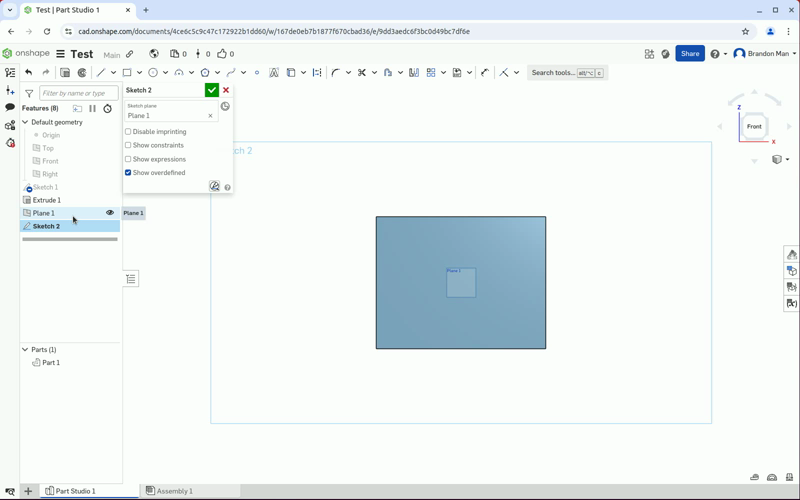
mouse_move(73, 352)
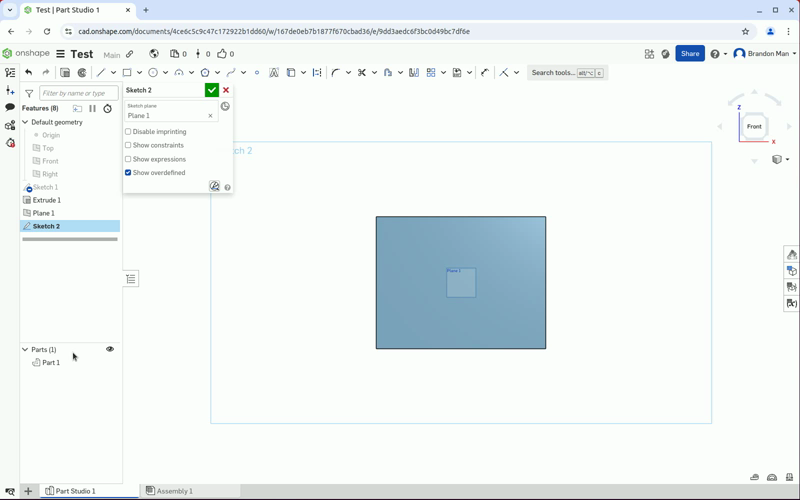
key(y)
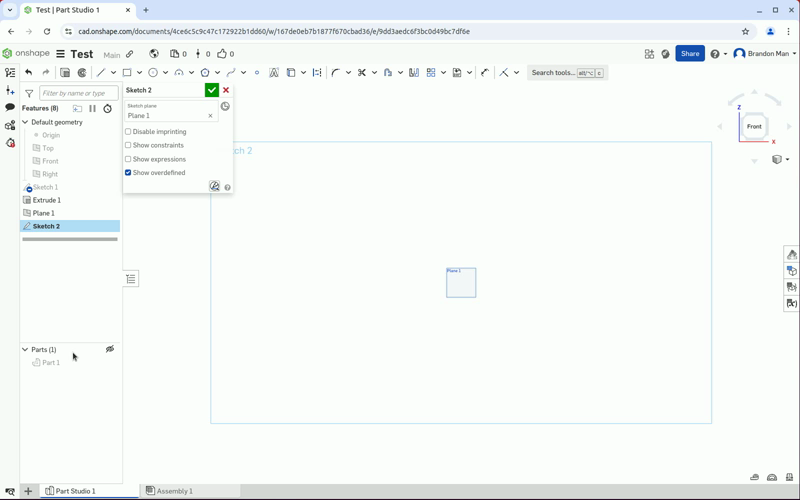
key(c)
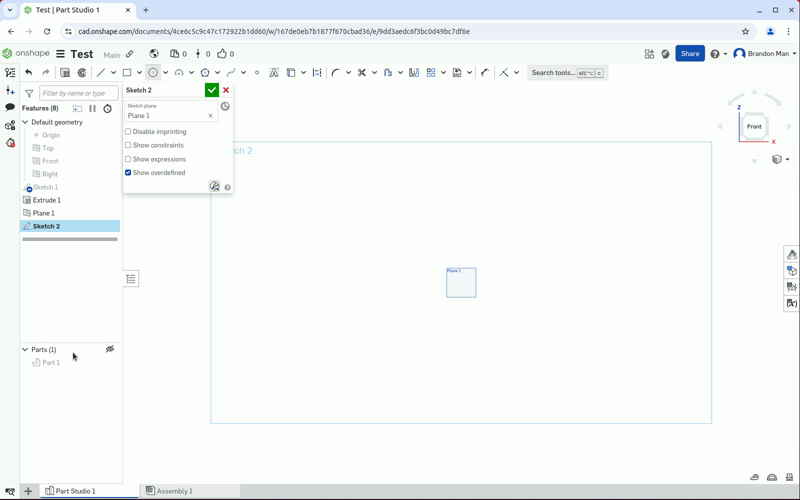
key_down(shift)
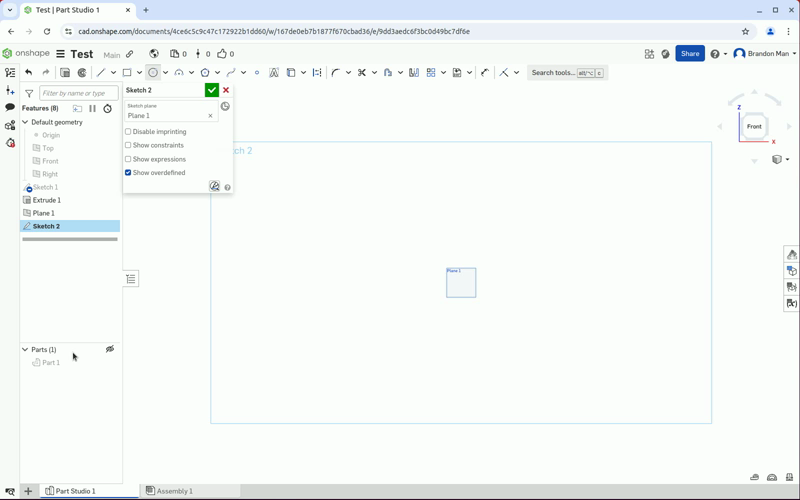
mouse_move(460, 282)
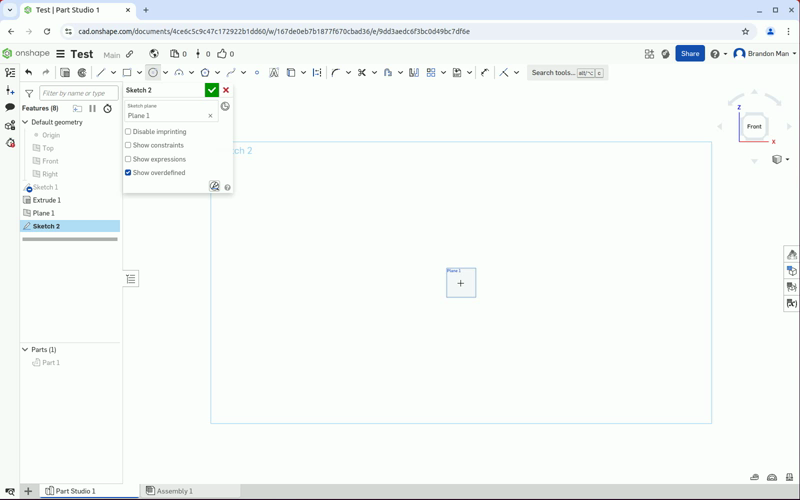
click(460, 282)
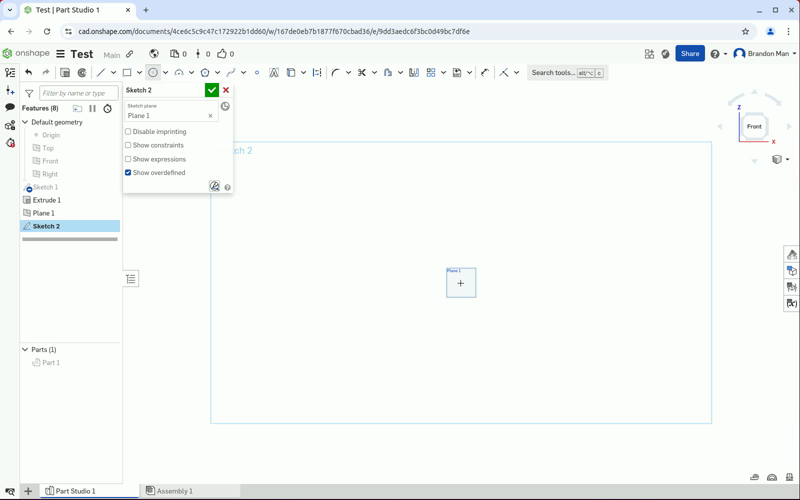
key_up(shift)
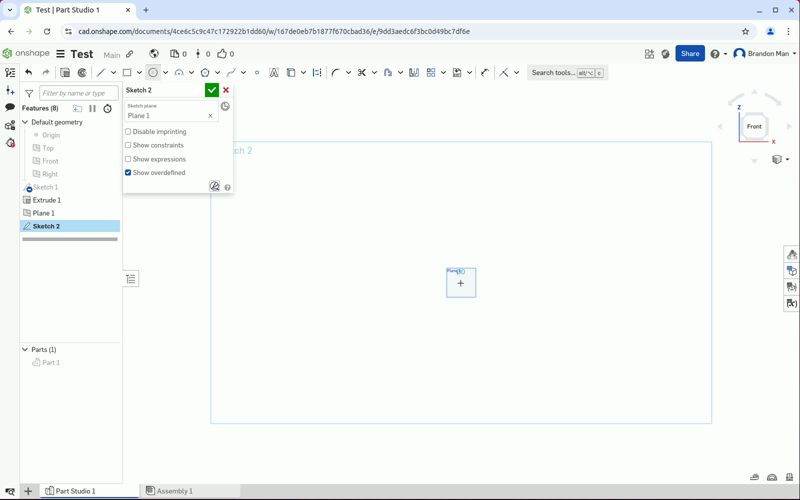
mouse_move(493, 282)
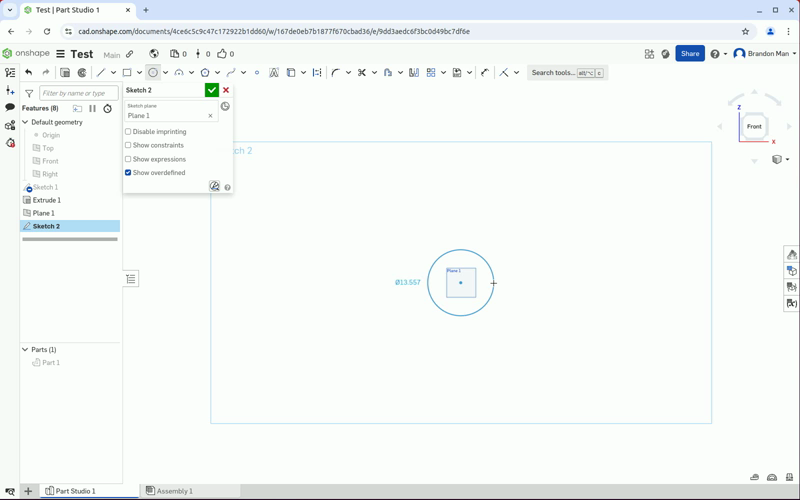
click(493, 282)
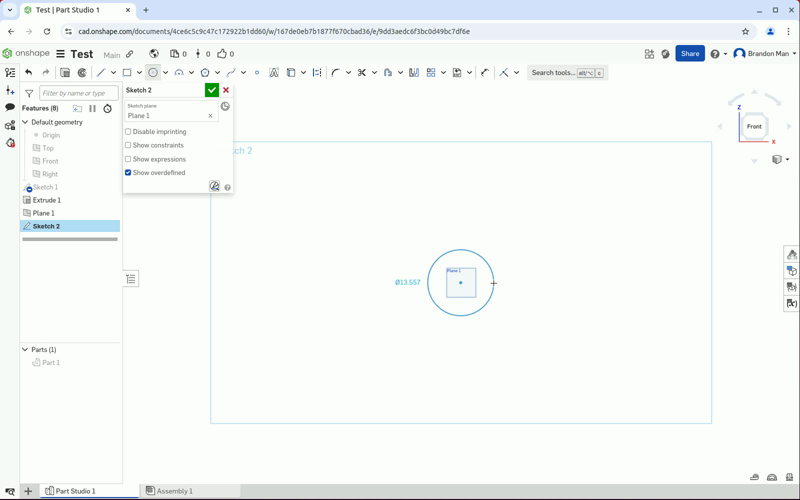
key(esc)
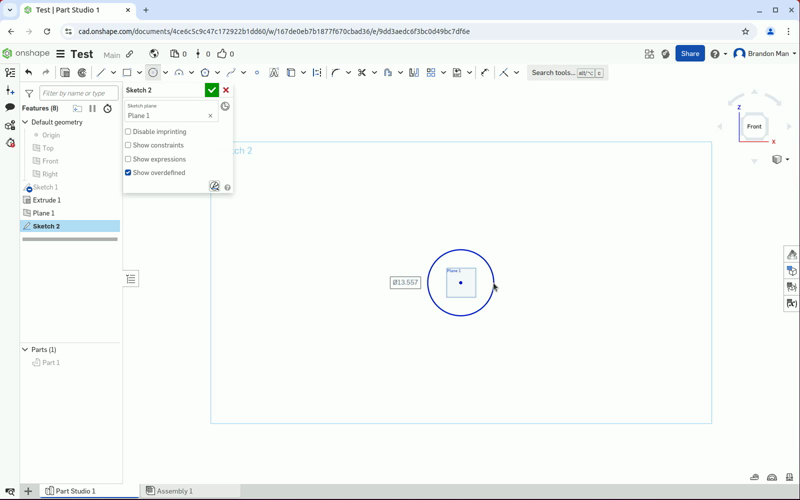
mouse_move(442, 296)
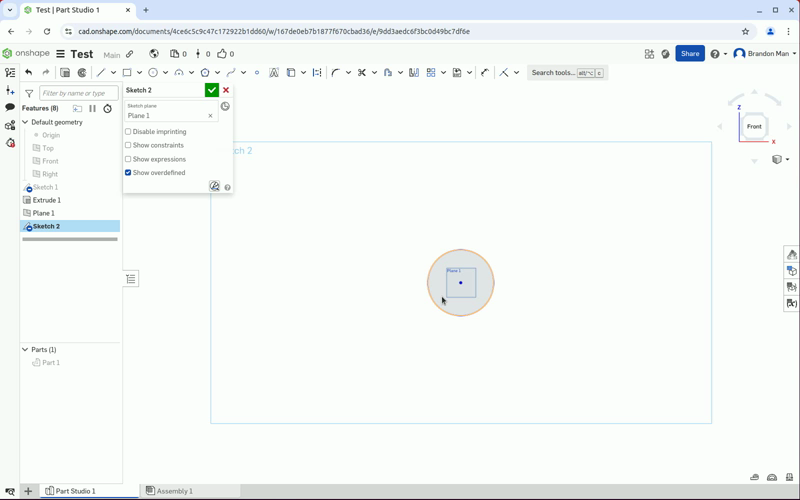
click(442, 296)
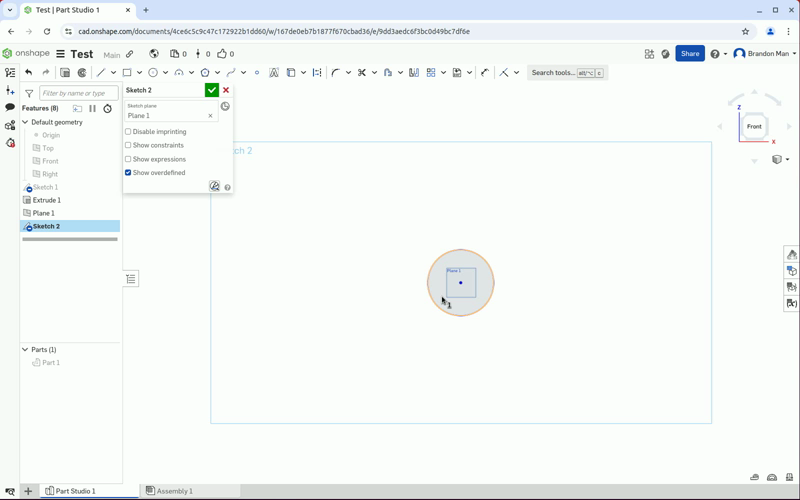
mouse_move(73, 352)
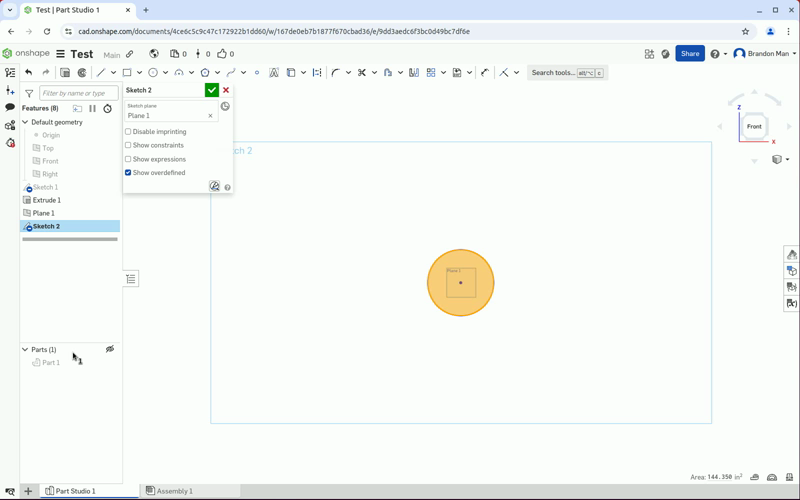
key(shift+y)
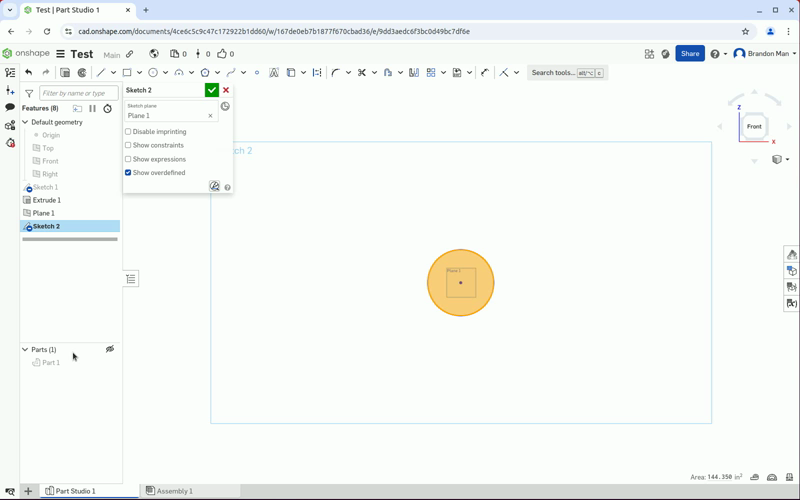
key(shift+e)
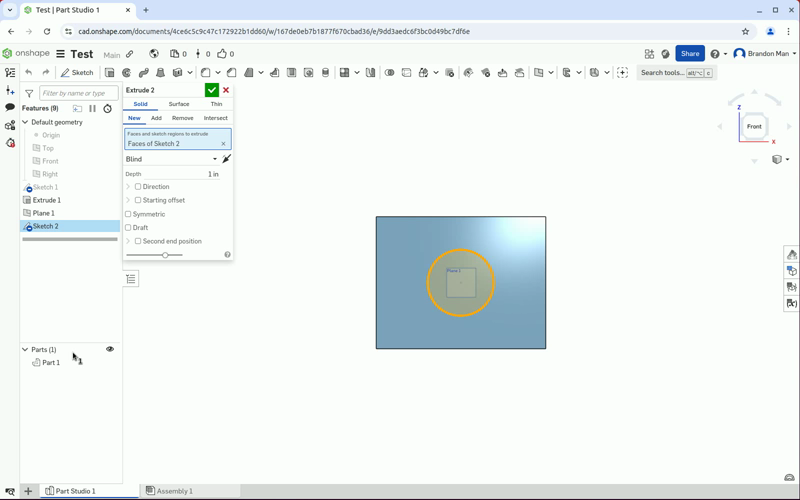
mouse_move(143, 106)
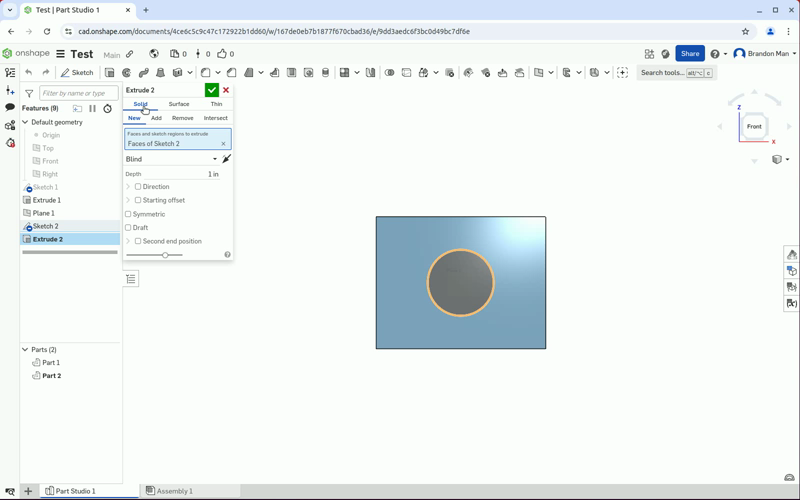
click(143, 106)
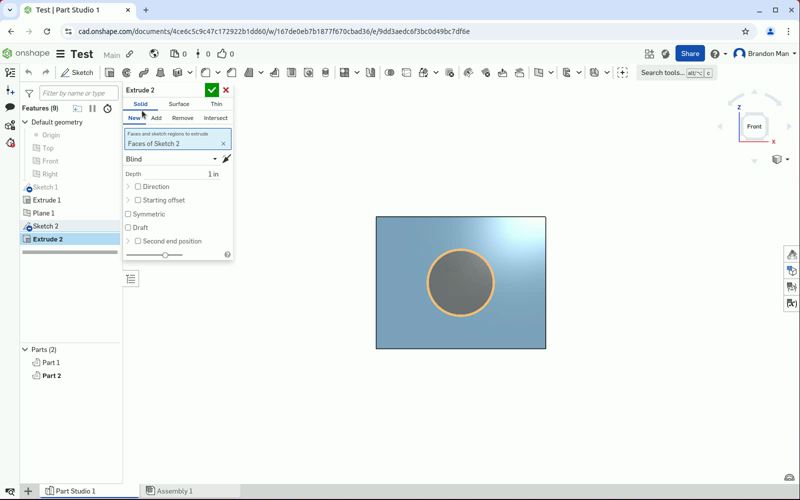
mouse_move(137, 120)
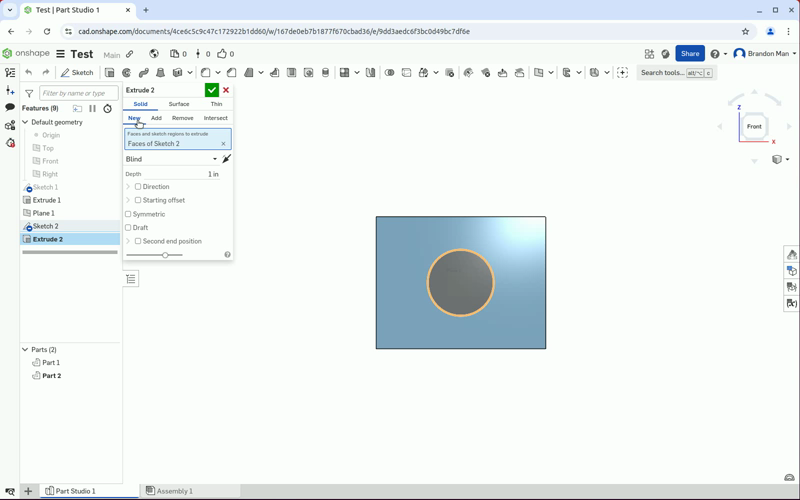
click(137, 120)
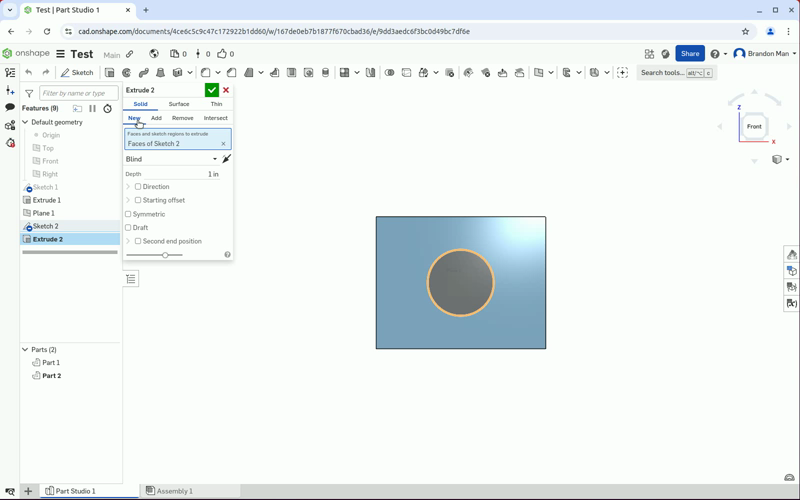
key(tab, 4)
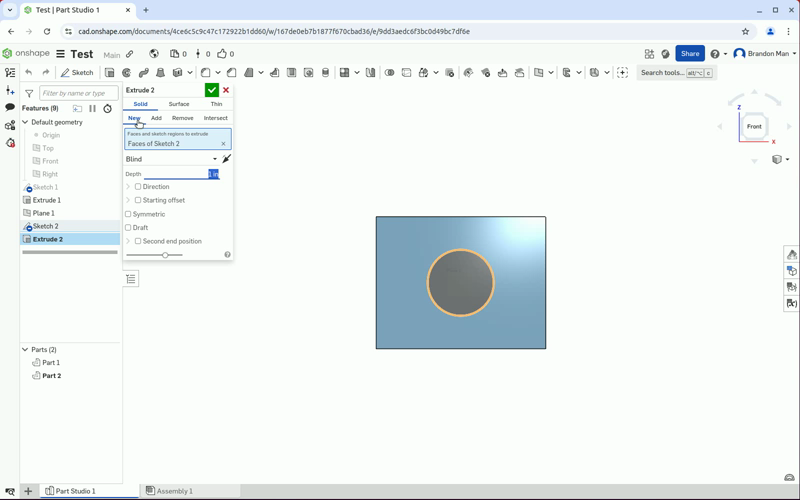
text(13.48)
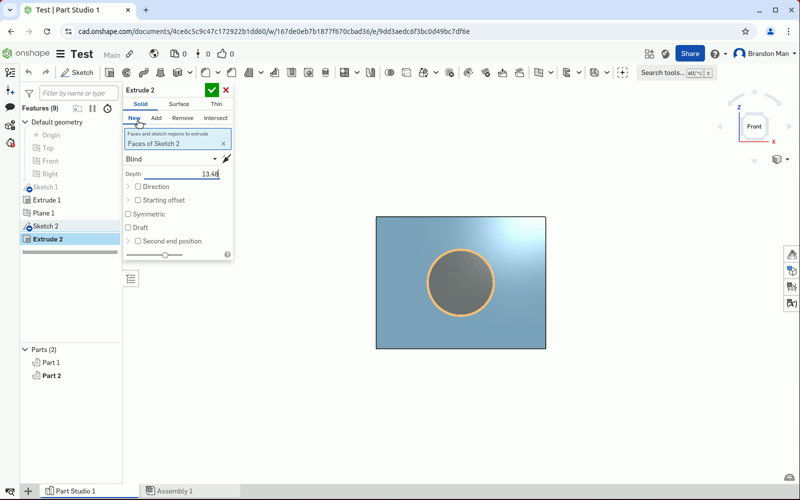
key(enter)
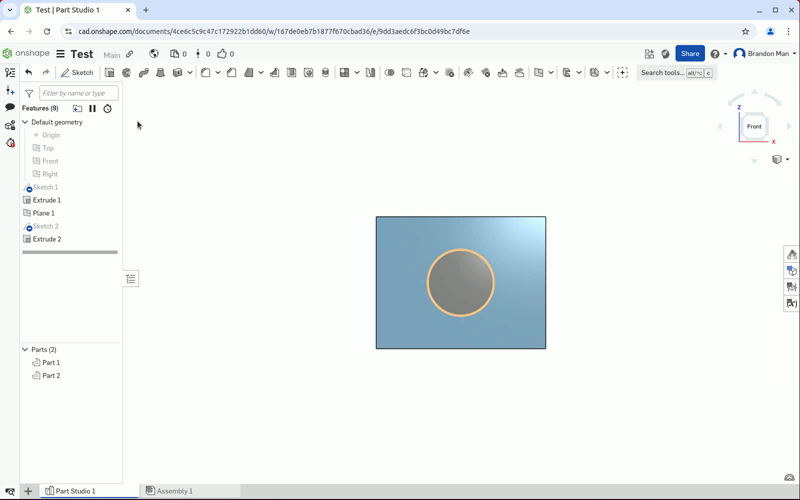
key(shift+h)
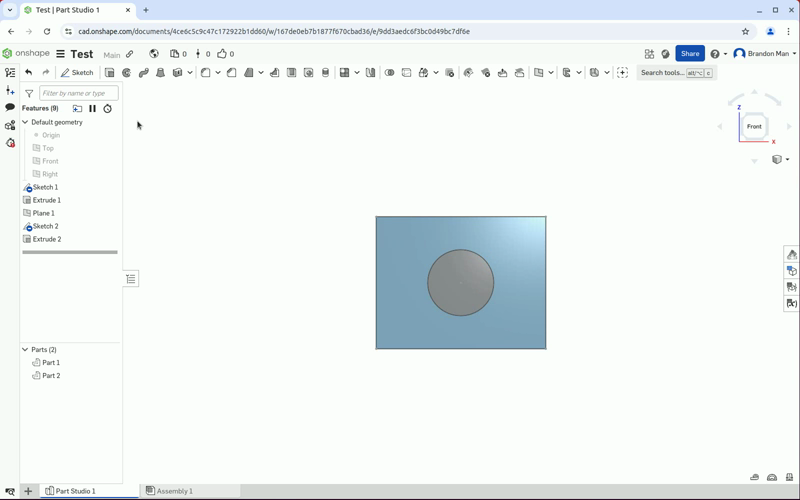
key(shift+h)
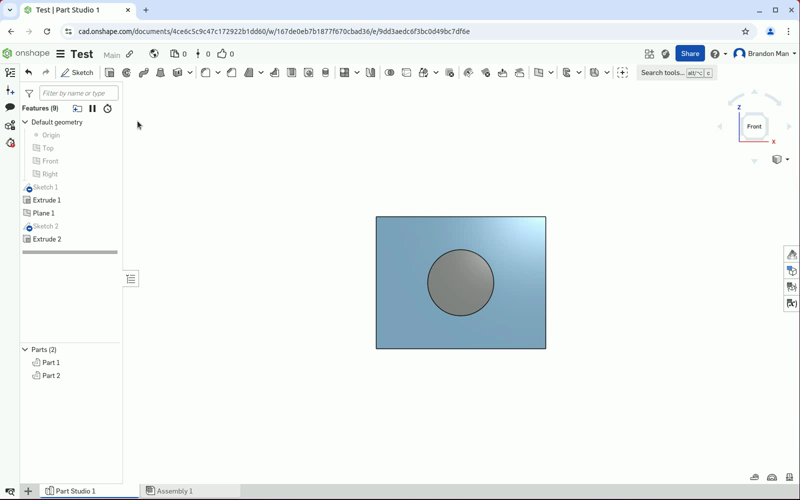
mouse_move(73, 189)
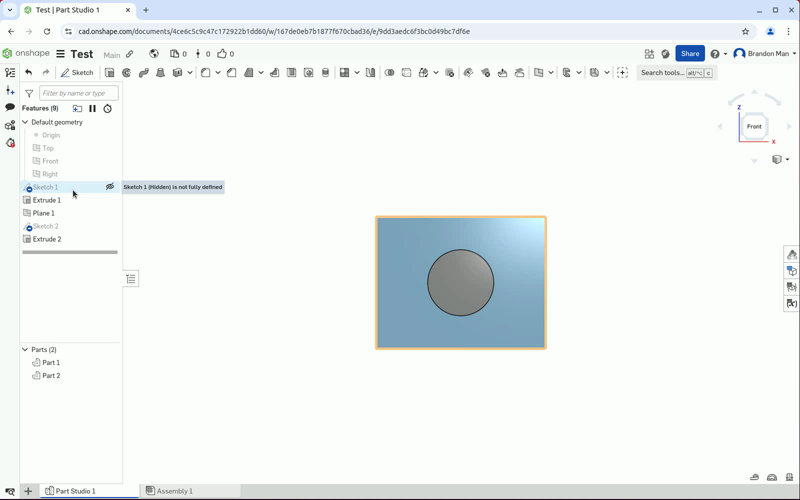
click(73, 189)
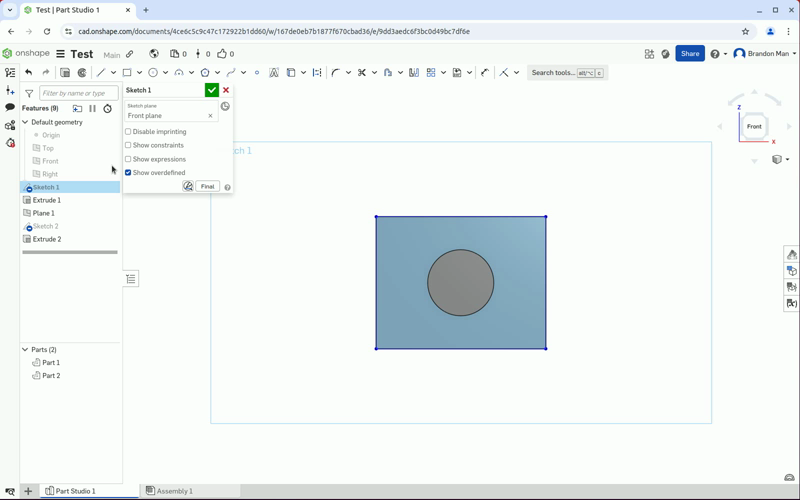
mouse_move(229, 92)
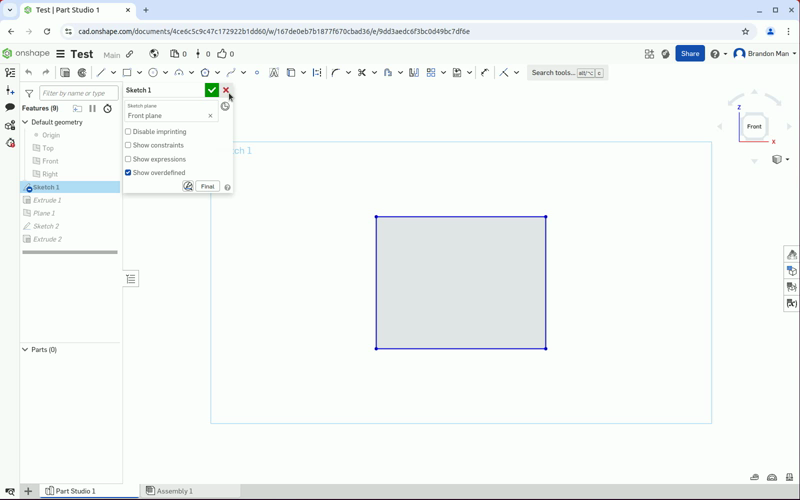
click(229, 92)
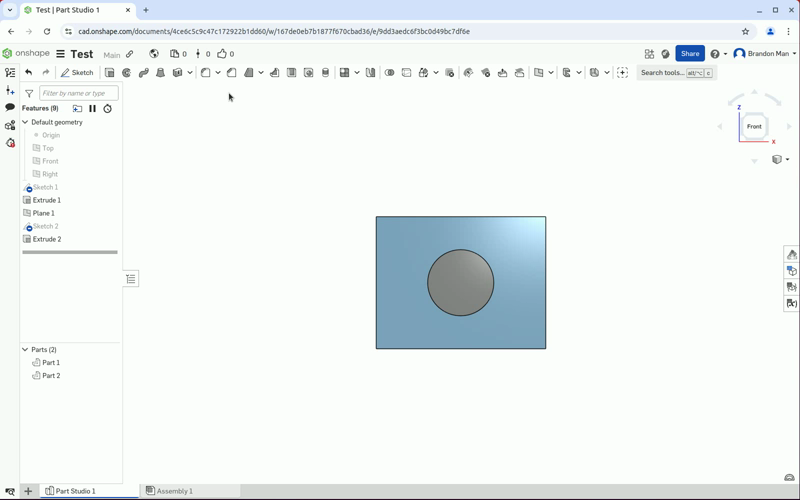
mouse_move(73, 352)
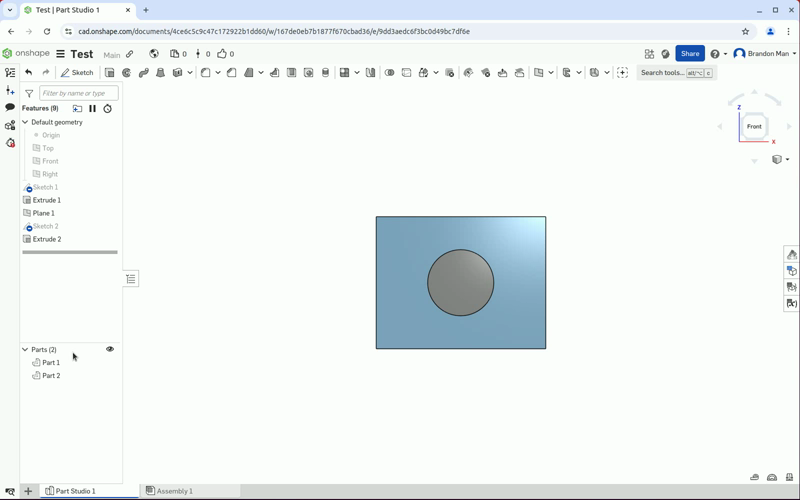
key(y)
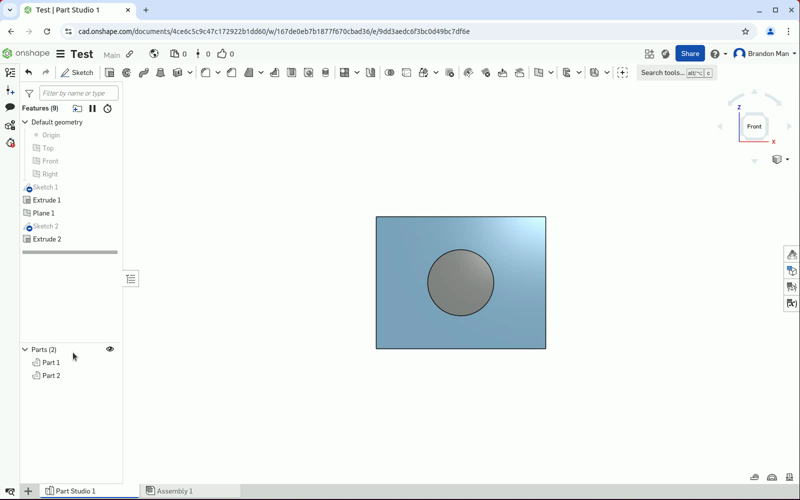
key(shift+p)
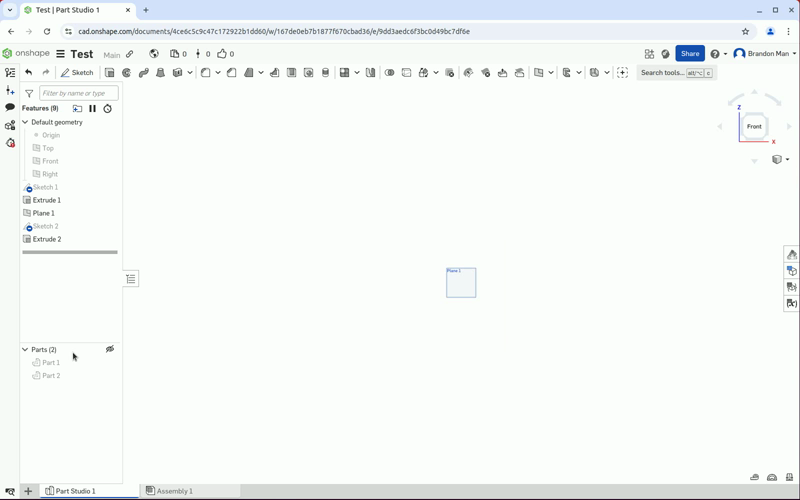
key(space)
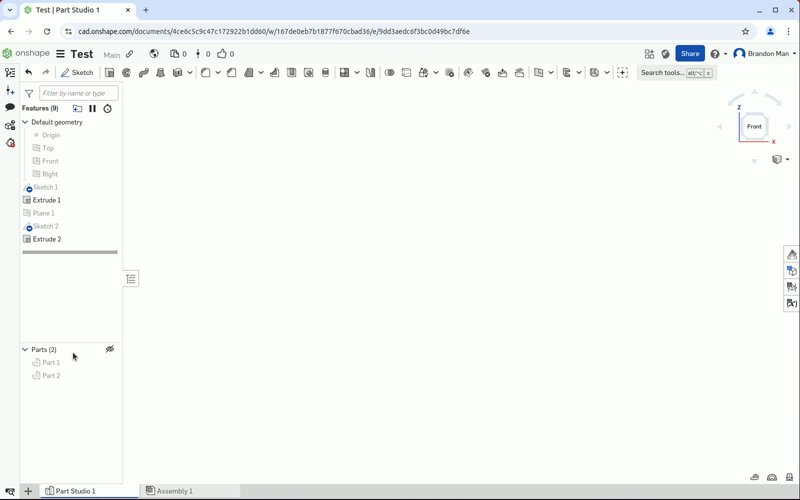
key_down(shift)
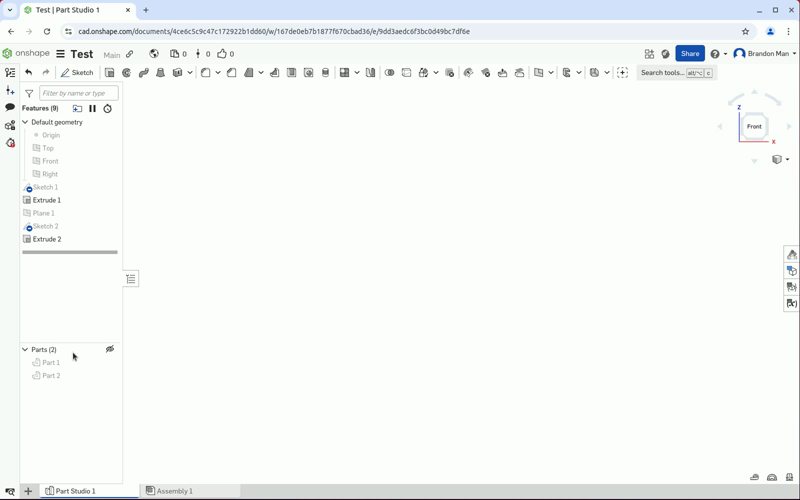
key(left)
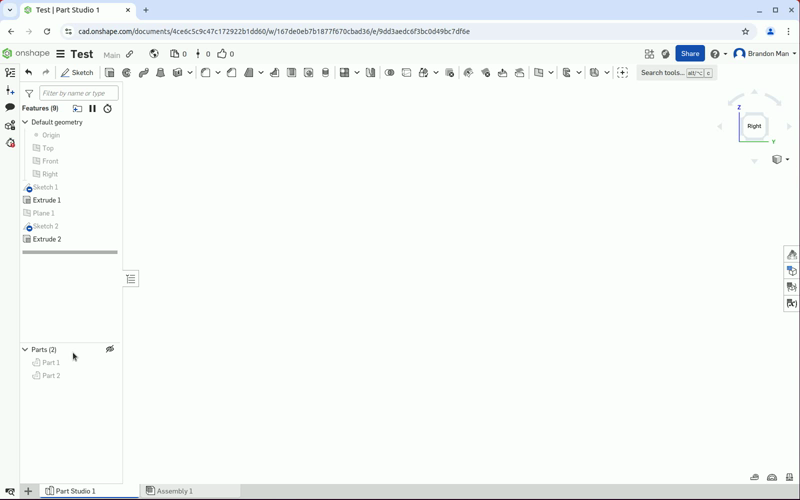
key_up(shift)
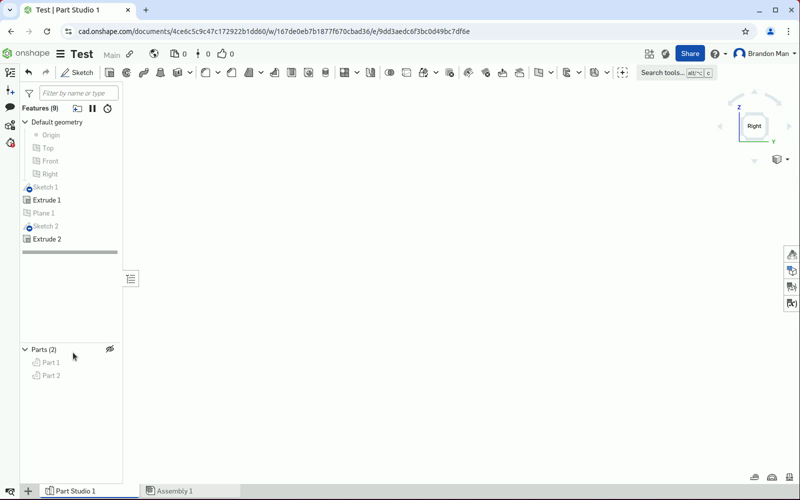
mouse_move(73, 352)
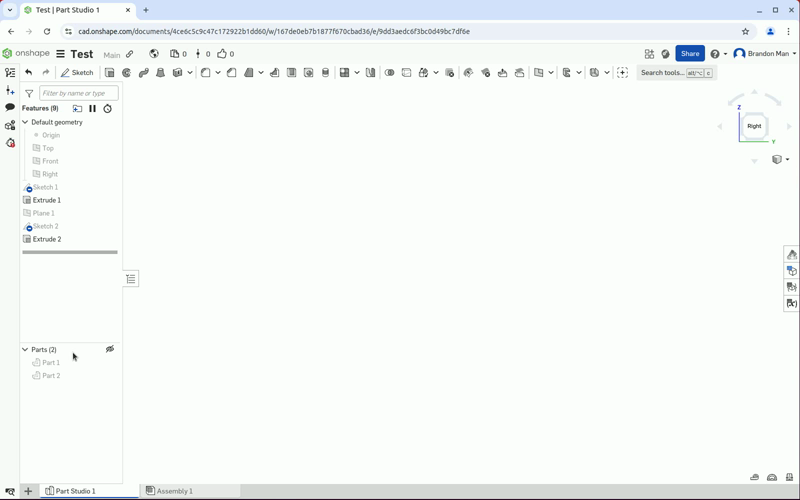
key(shift+y)
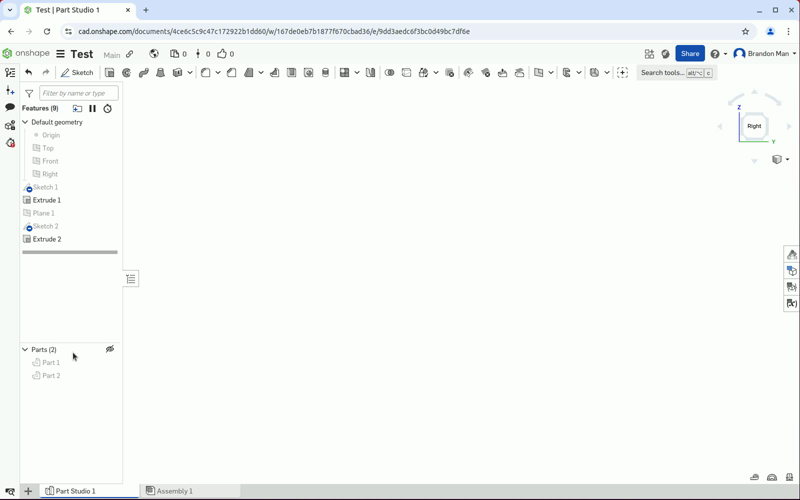
key(shift+s)
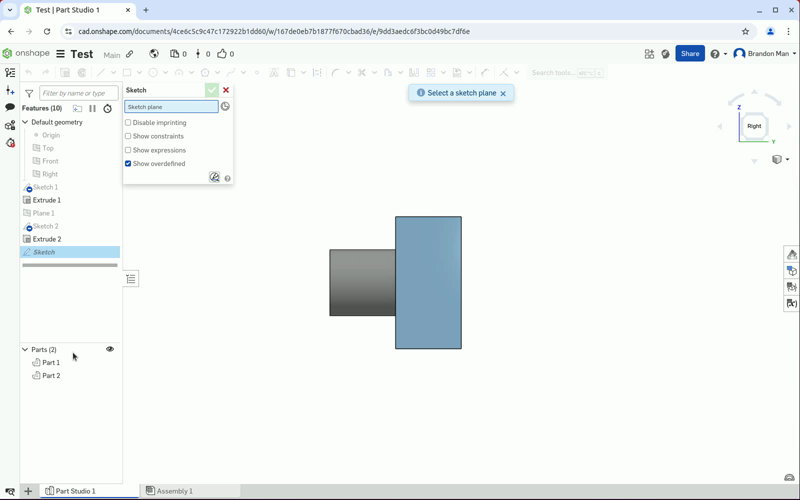
mouse_move(73, 176)
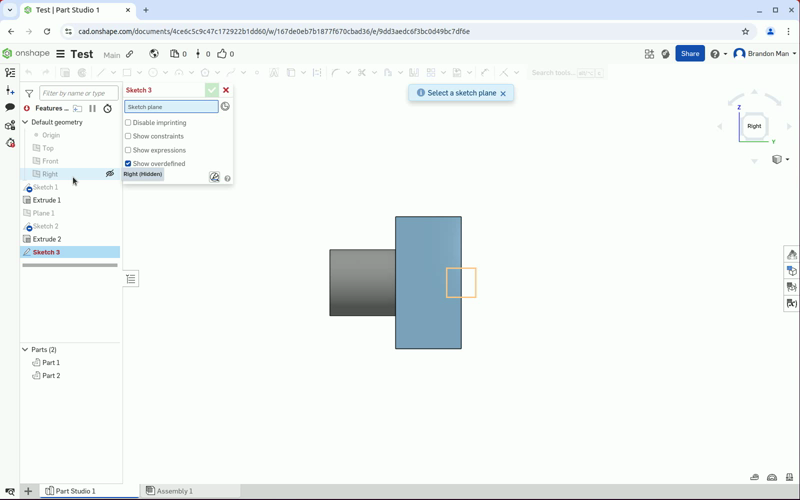
click(73, 176)
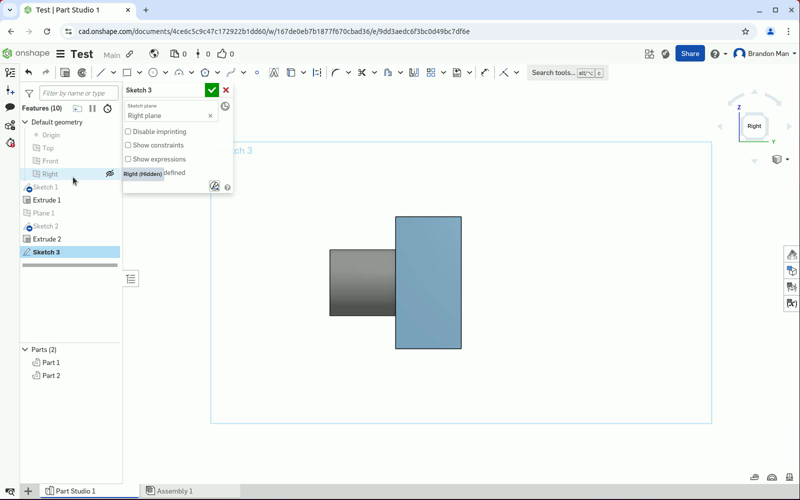
mouse_move(73, 352)
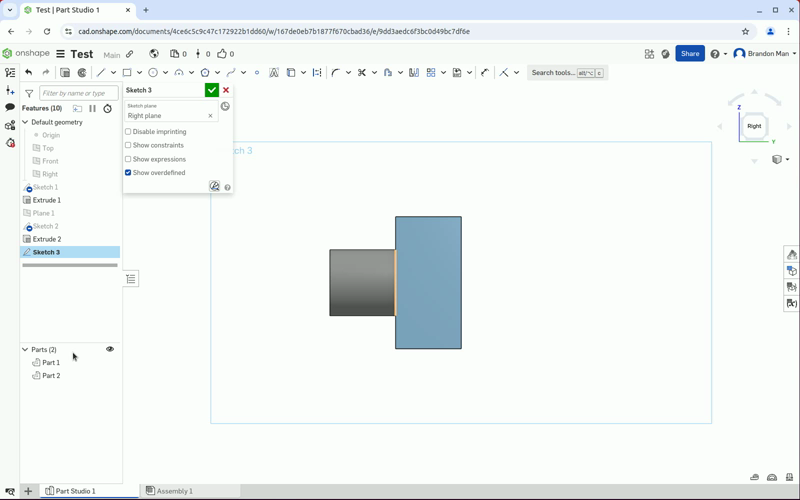
key(y)
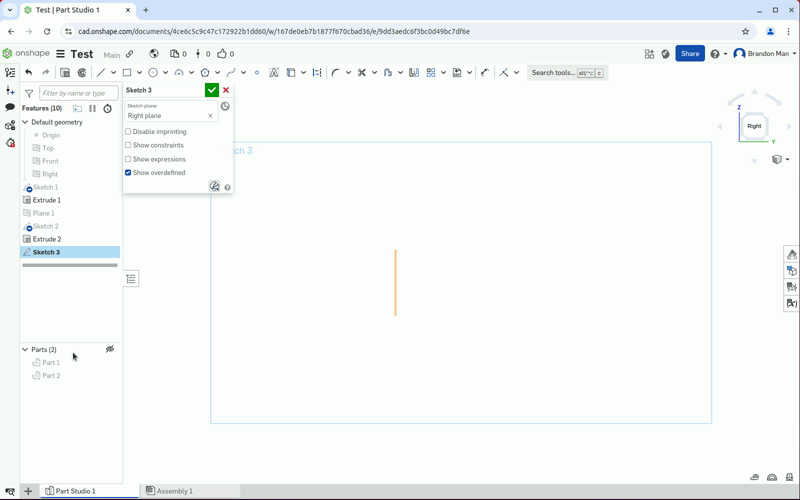
key(l)
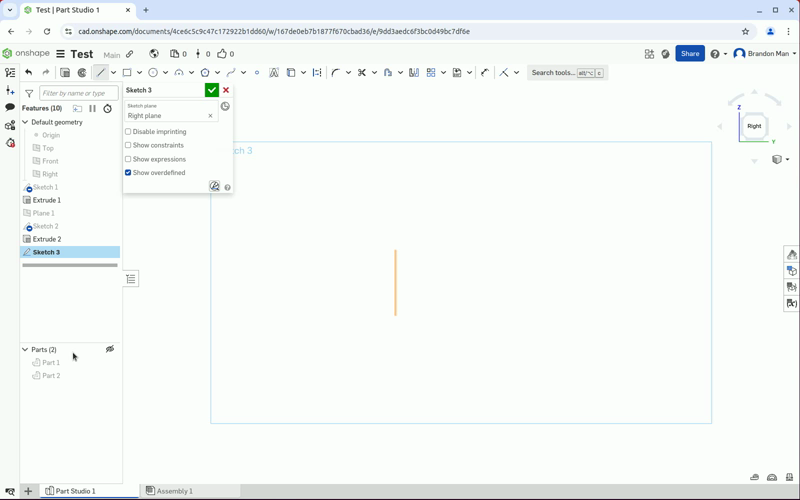
key_down(shift)
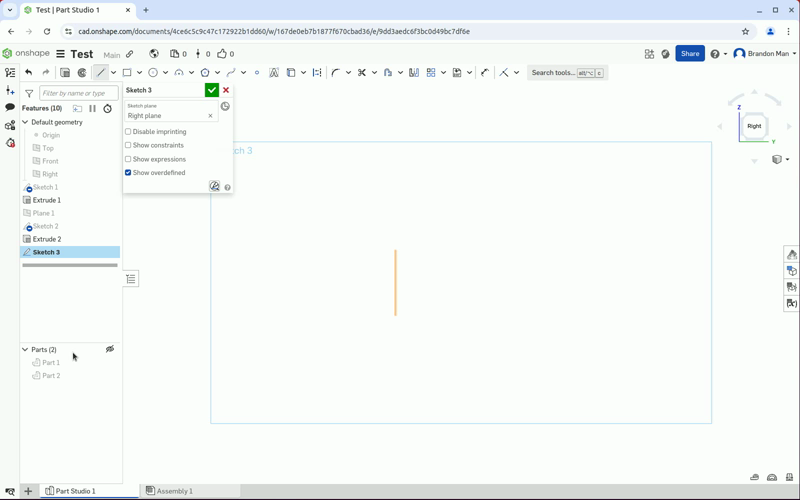
mouse_move(328, 318)
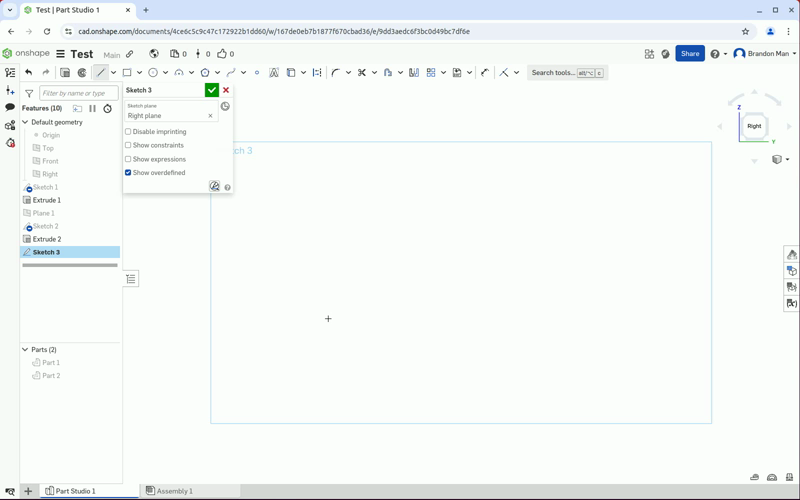
click(328, 318)
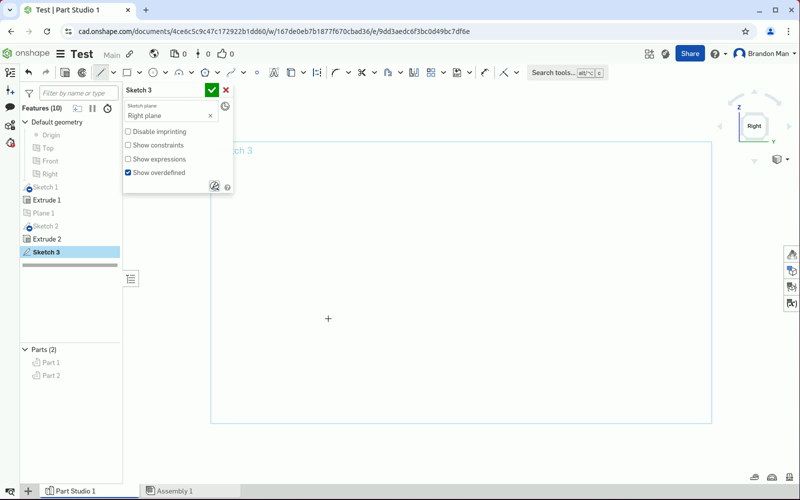
key_up(shift)
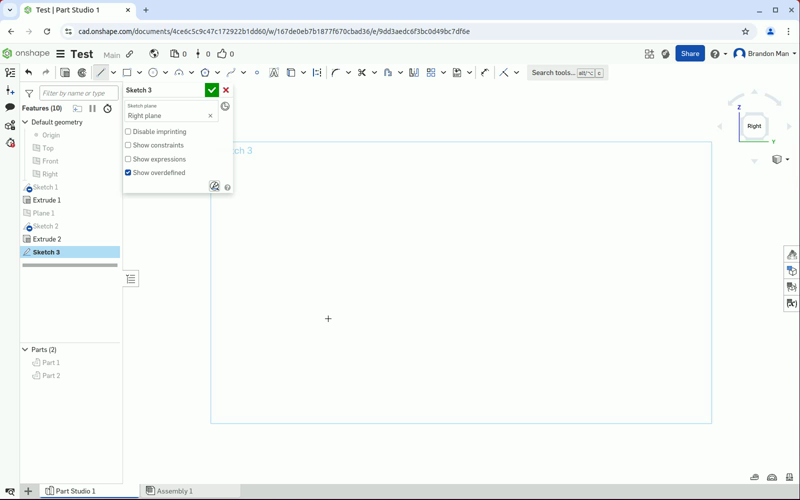
key_down(shift)
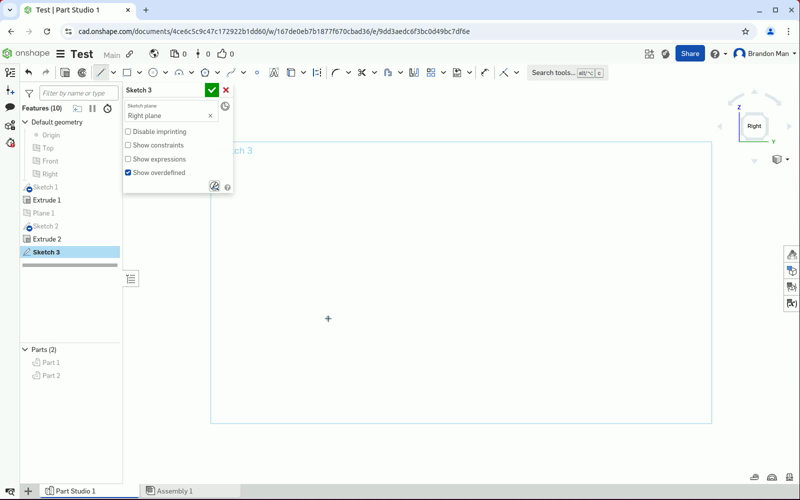
mouse_move(358, 318)
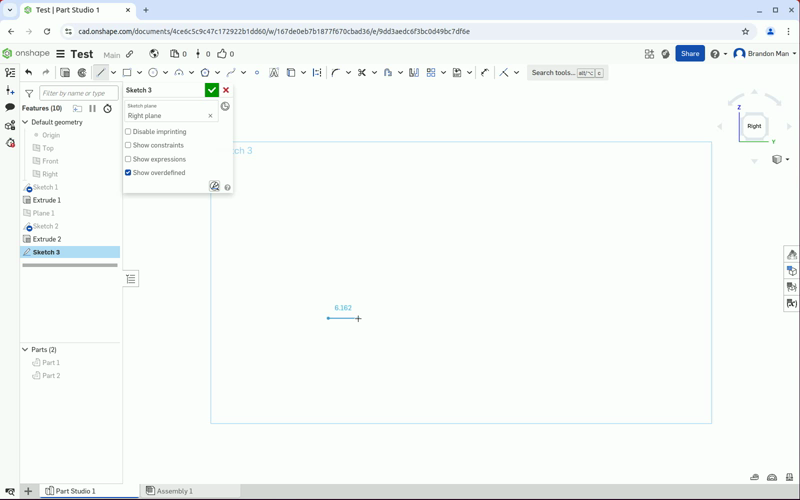
mouse_move(347, 315)
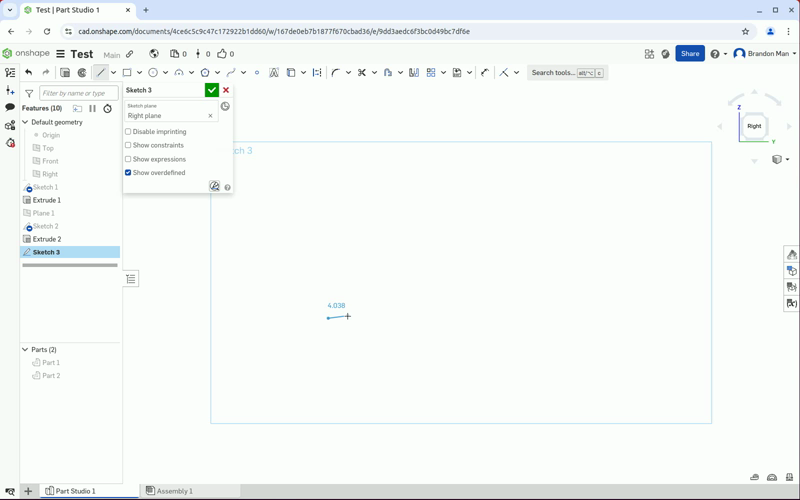
click(347, 315)
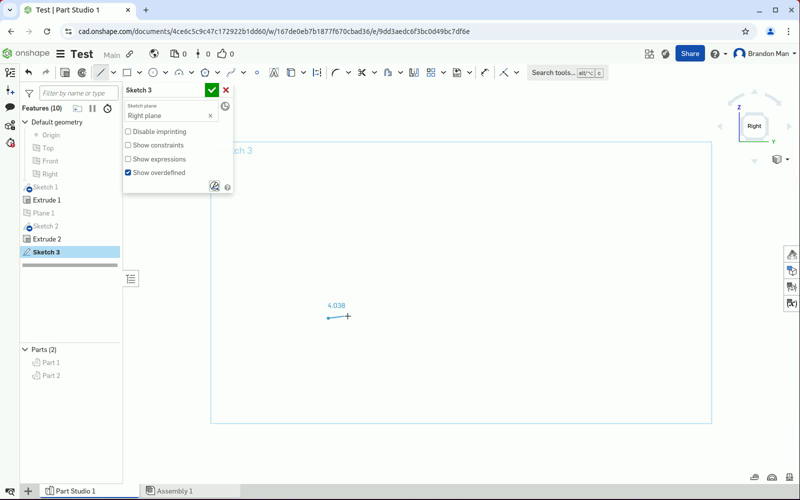
key_up(shift)
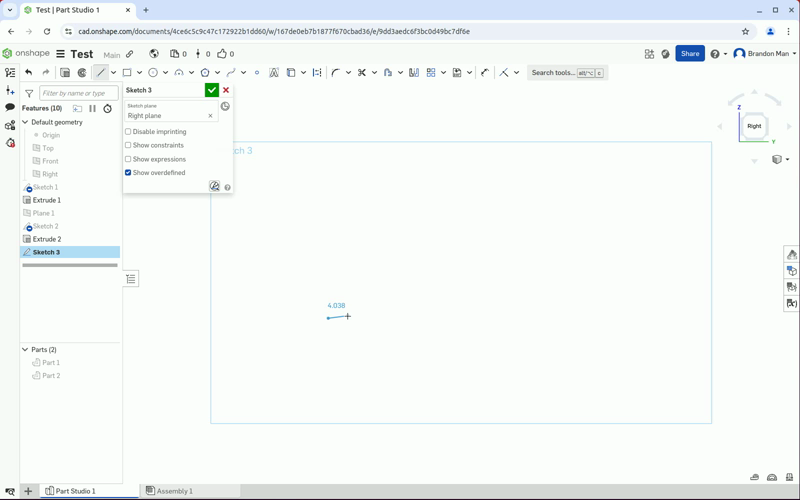
key_down(shift)
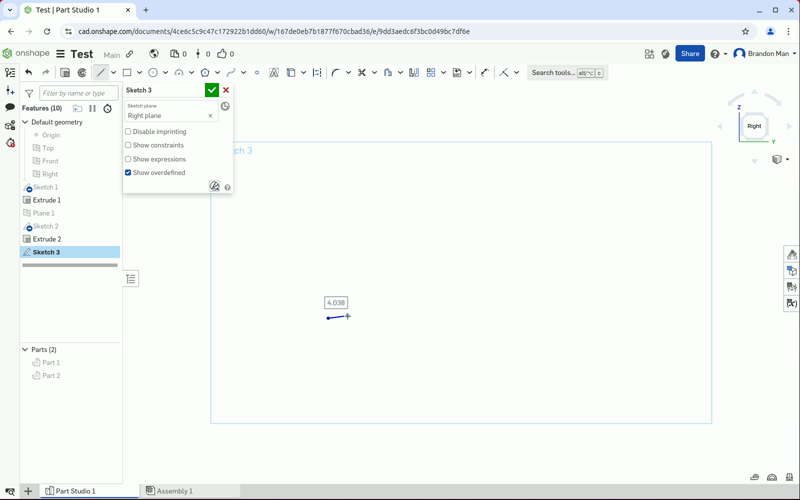
mouse_move(376, 249)
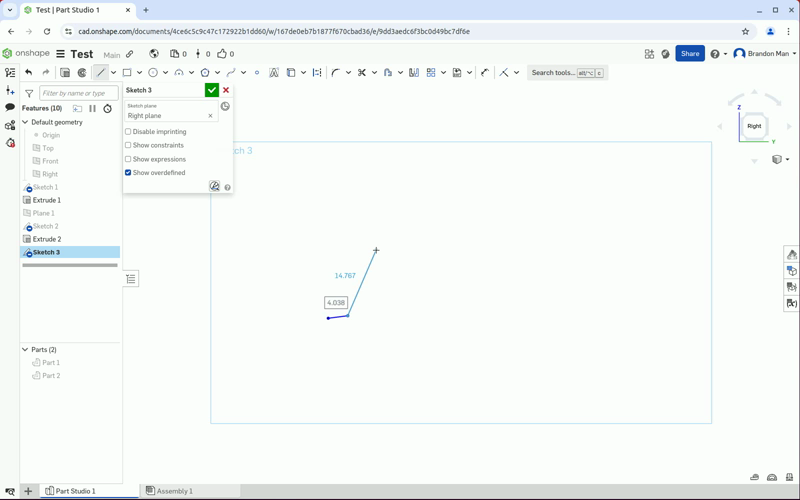
click(376, 249)
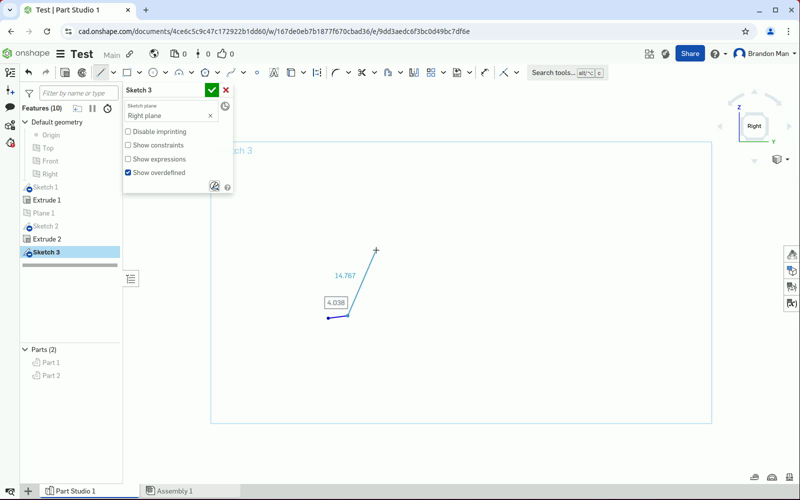
key_up(shift)
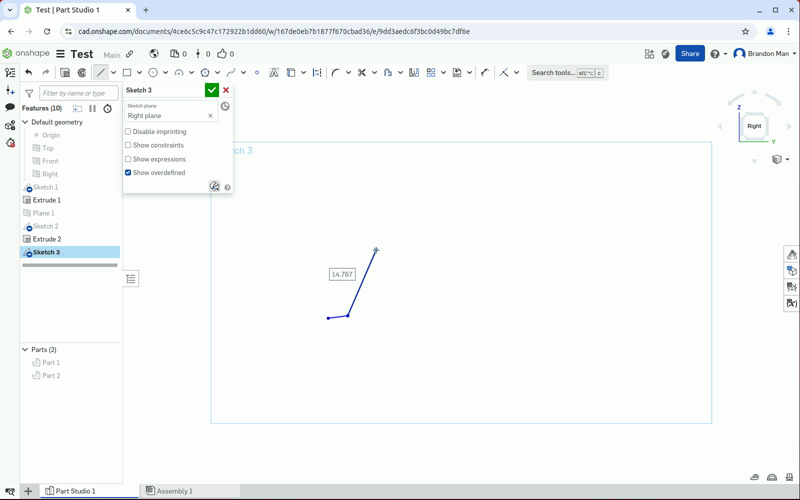
key_down(shift)
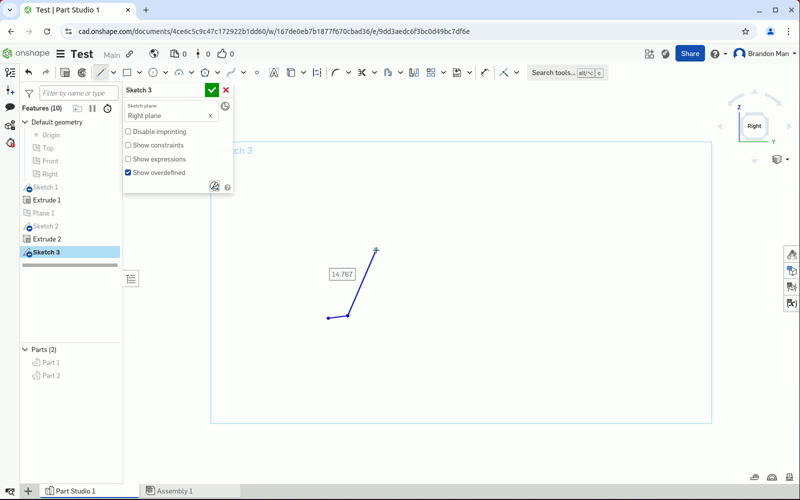
mouse_move(406, 249)
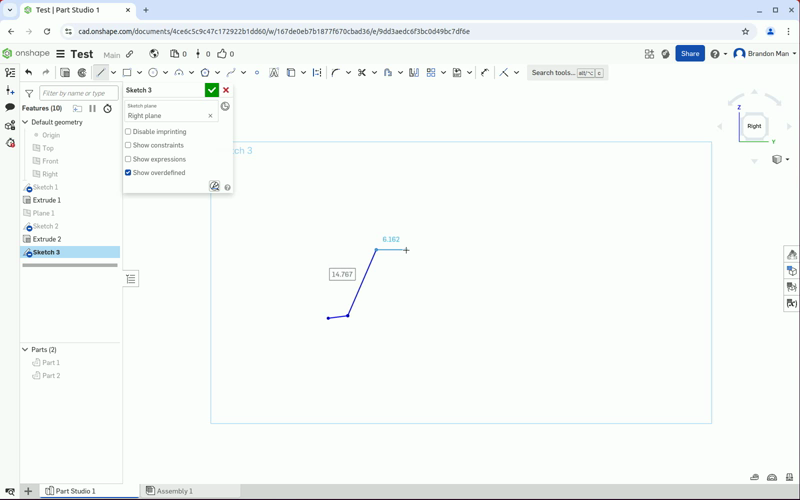
mouse_move(328, 249)
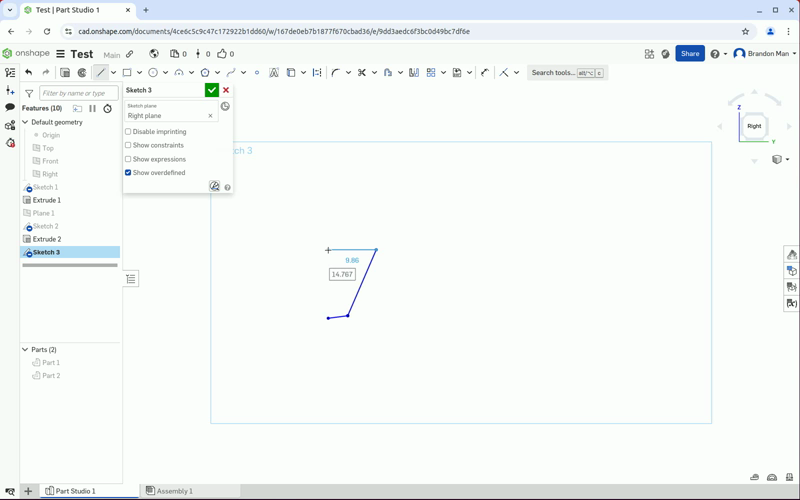
click(328, 249)
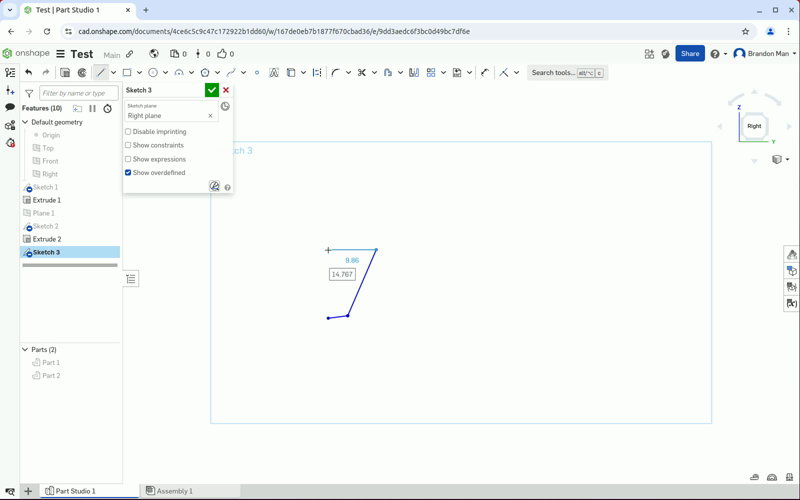
key_up(shift)
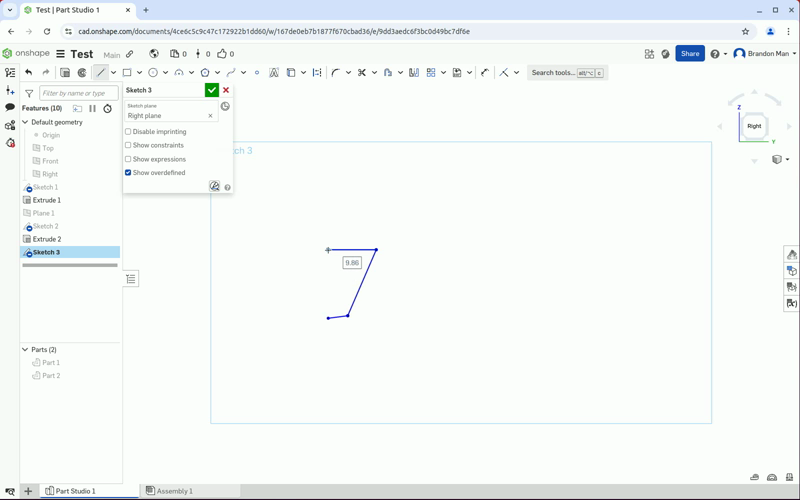
key_down(shift)
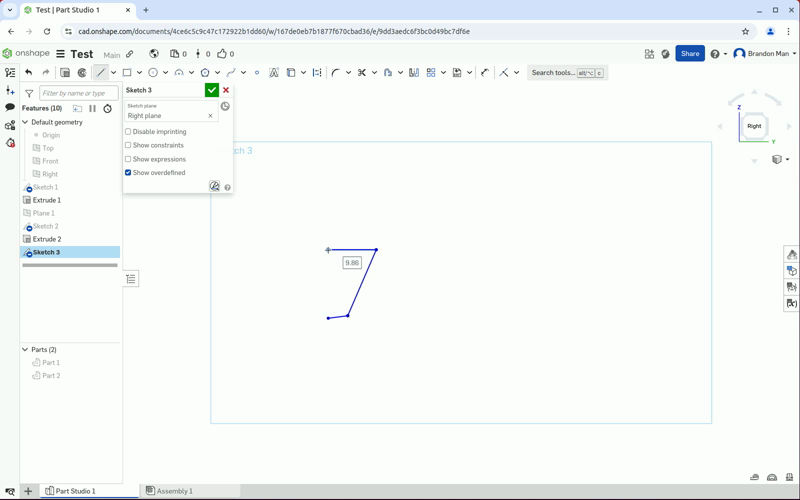
mouse_move(328, 318)
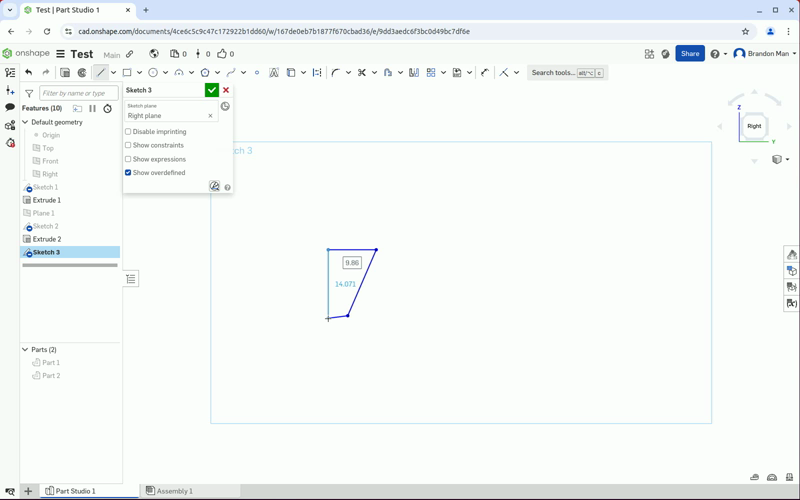
key_up(shift)
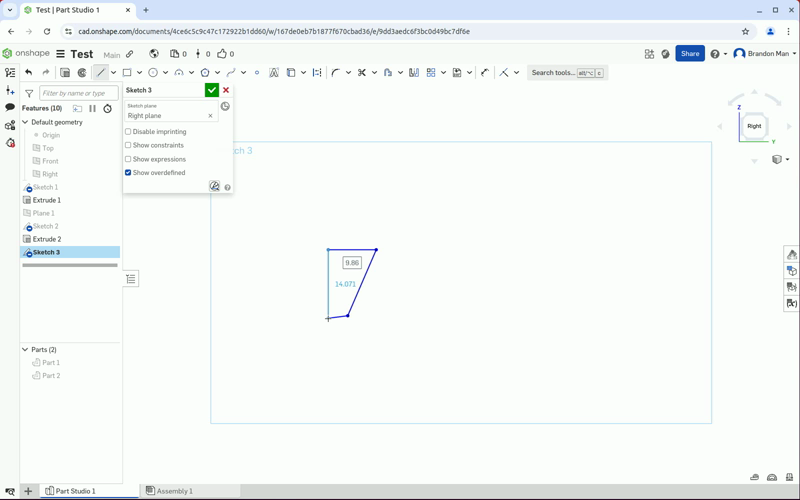
click(328, 318)
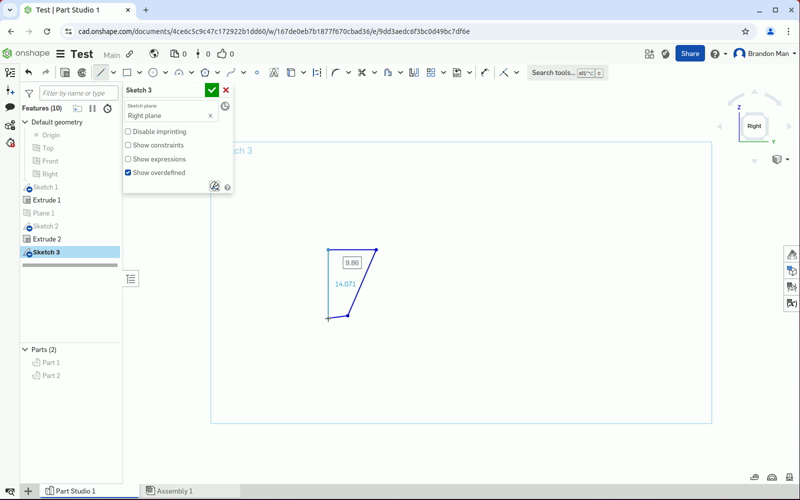
key(esc)
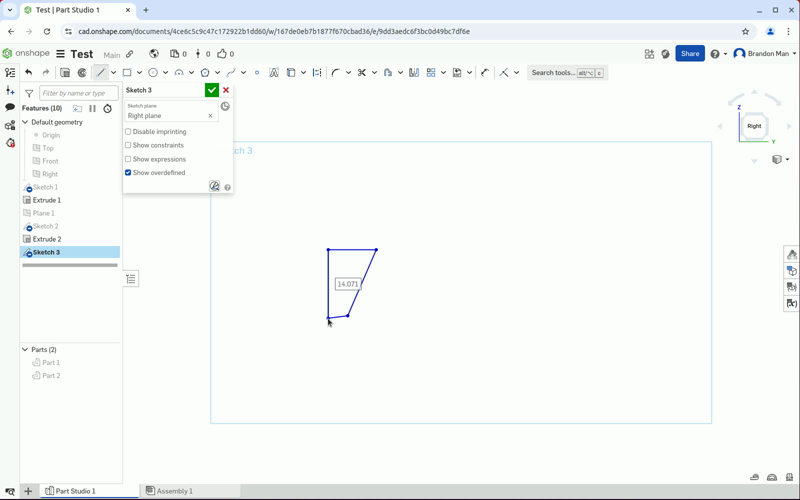
mouse_move(330, 302)
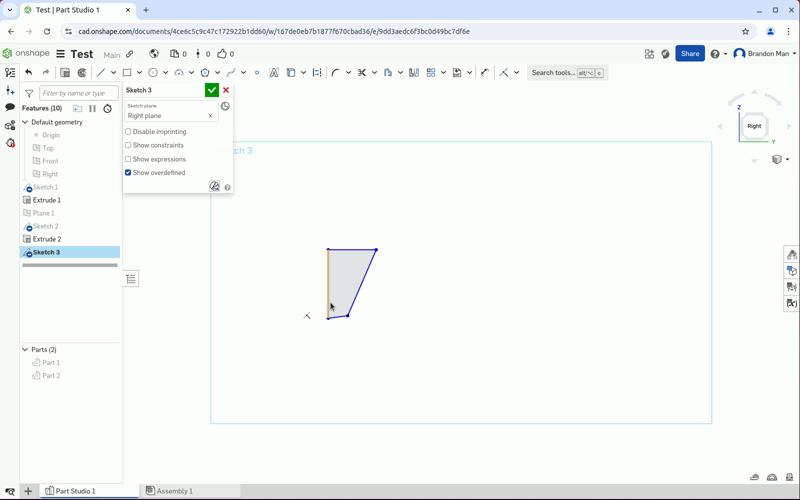
click(330, 302)
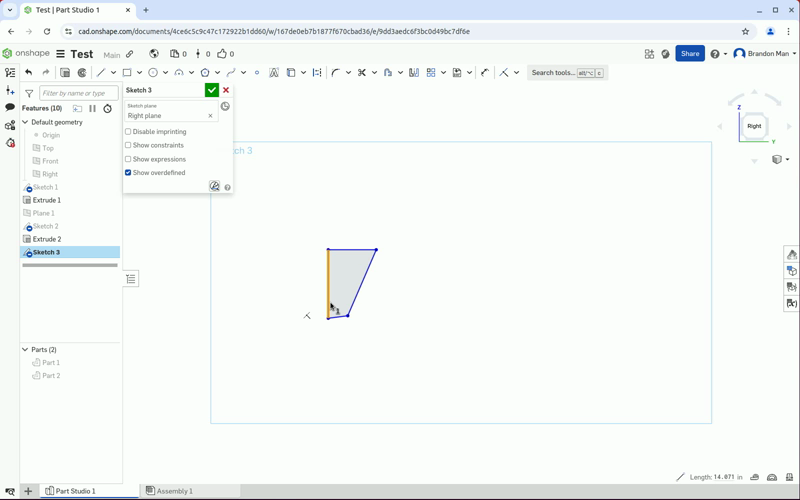
mouse_move(73, 352)
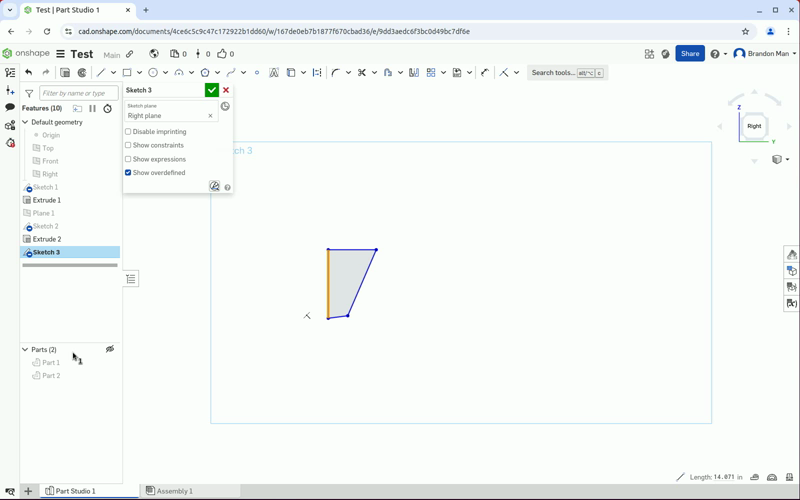
key(shift+y)
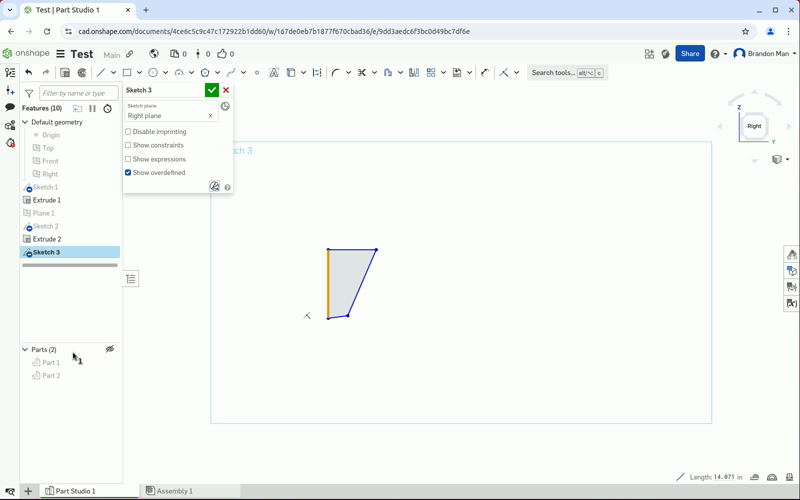
key(shift+e)
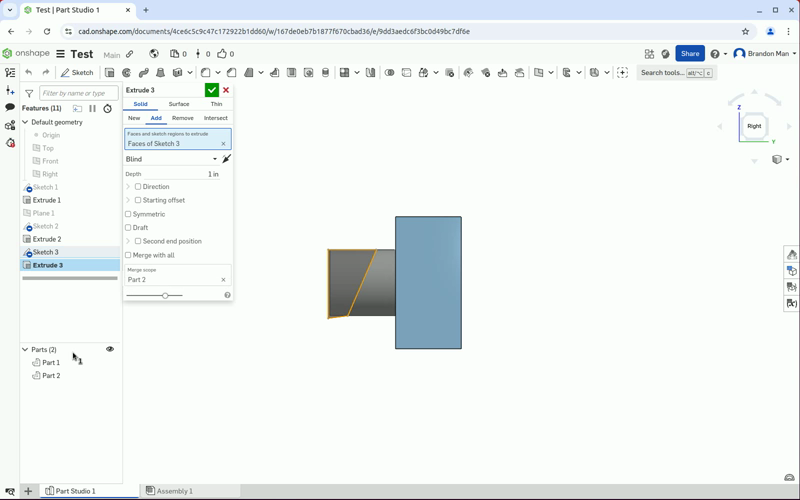
mouse_move(143, 106)
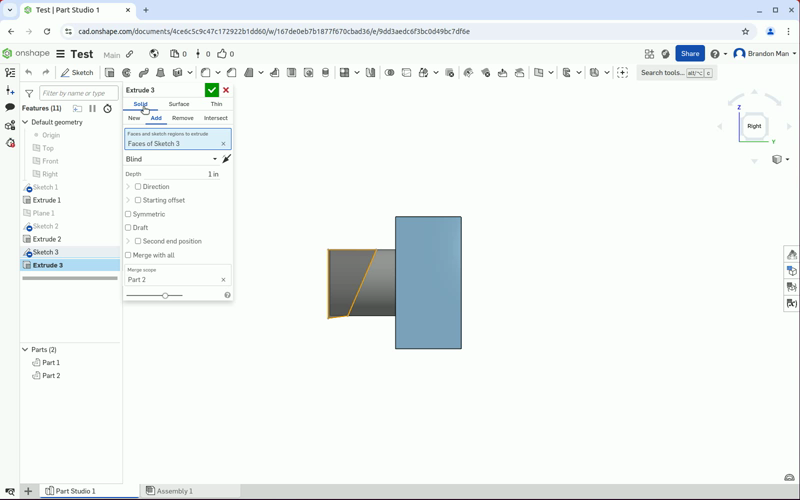
click(143, 106)
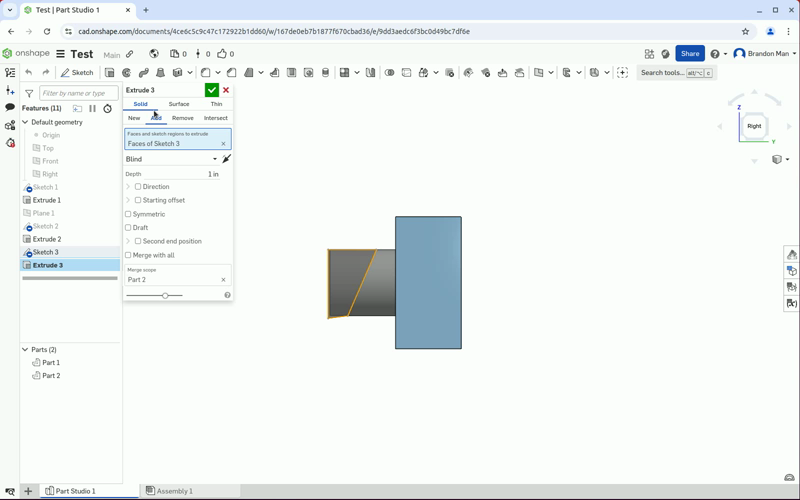
mouse_move(186, 120)
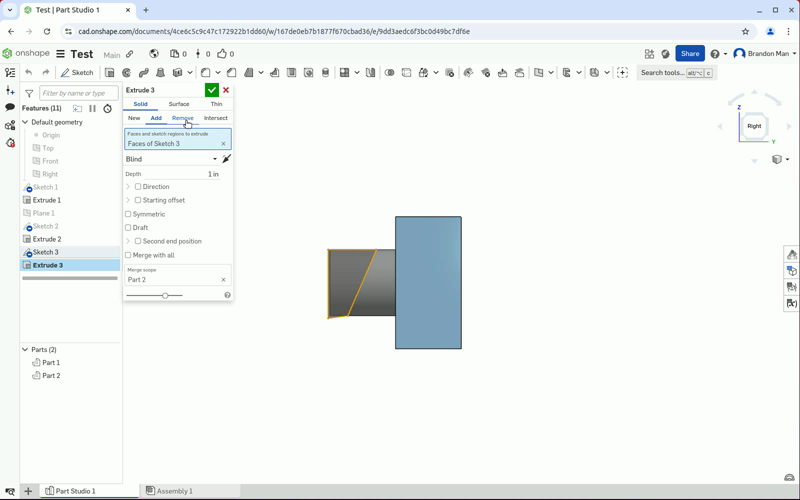
click(186, 120)
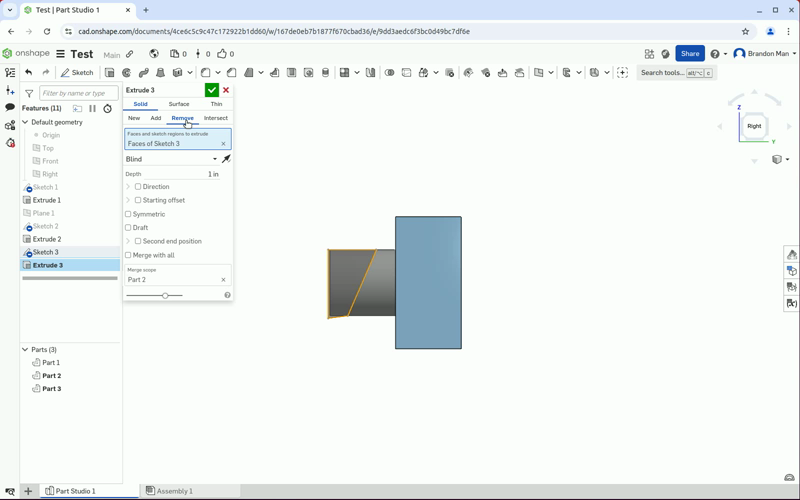
key(tab, 4)
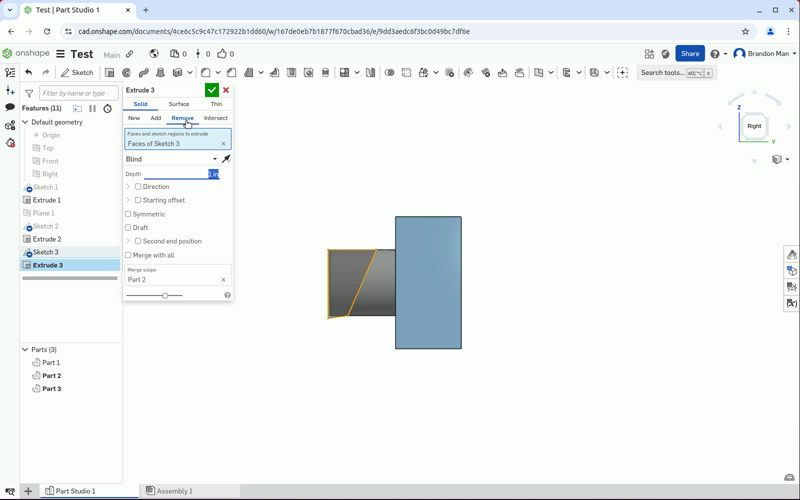
text(13.48)
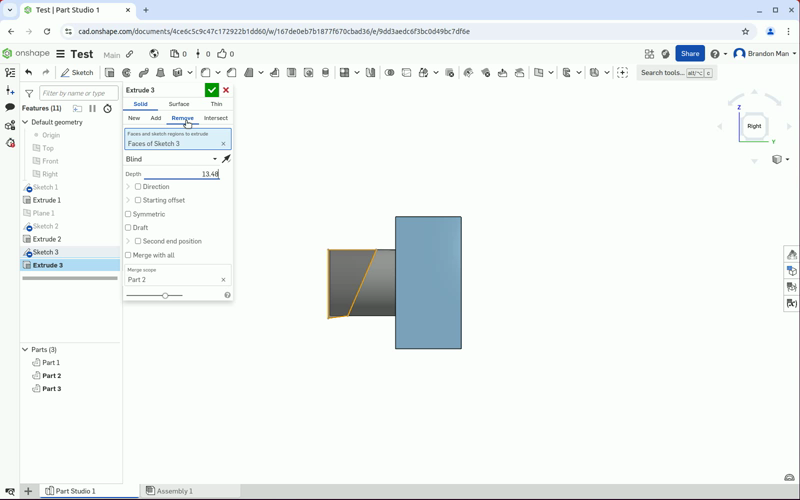
key(tab, 3)
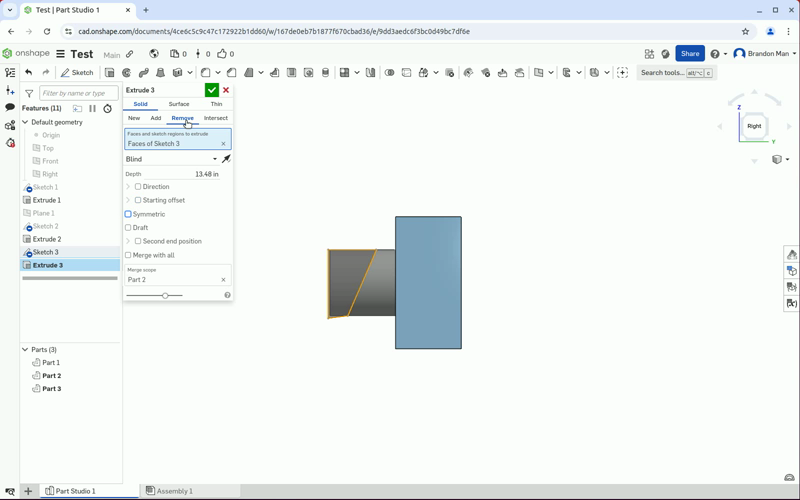
key(tab, 2)
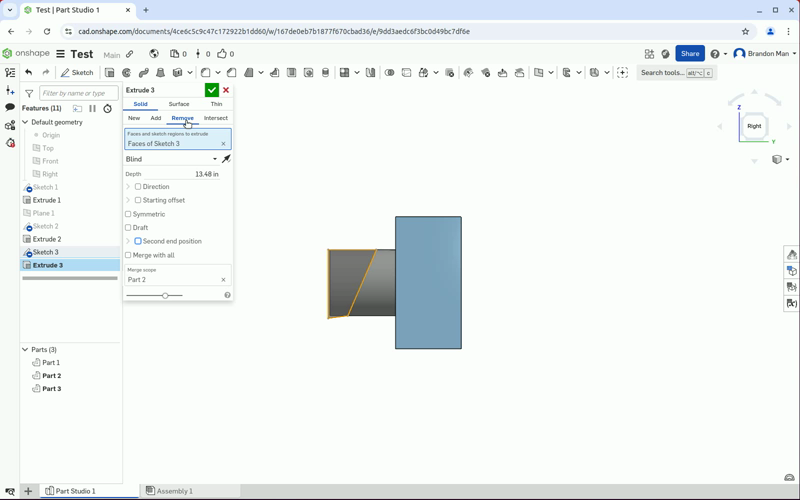
key(space)
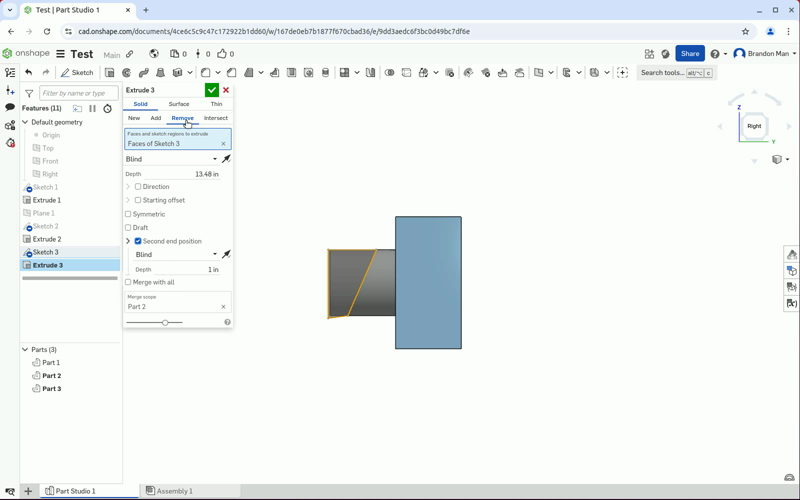
key(tab, 3)
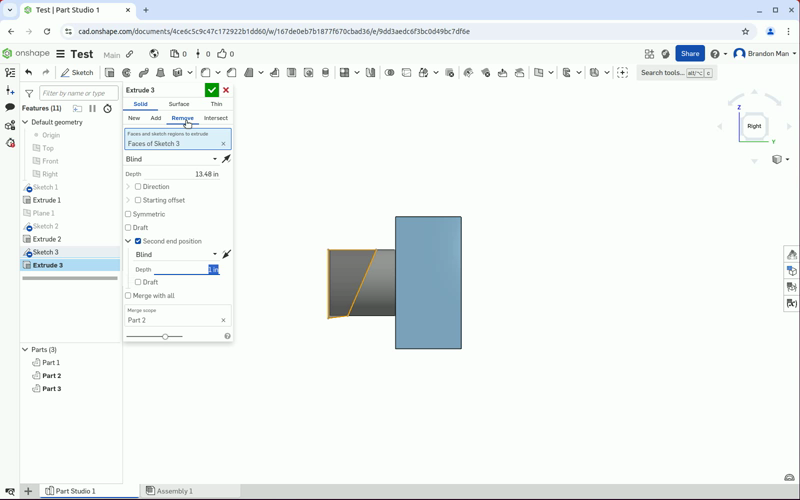
text(13.48)
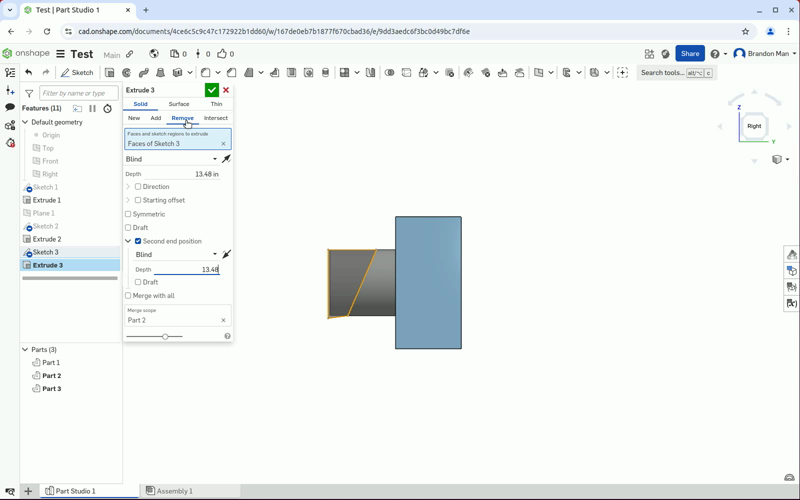
key(tab, 2)
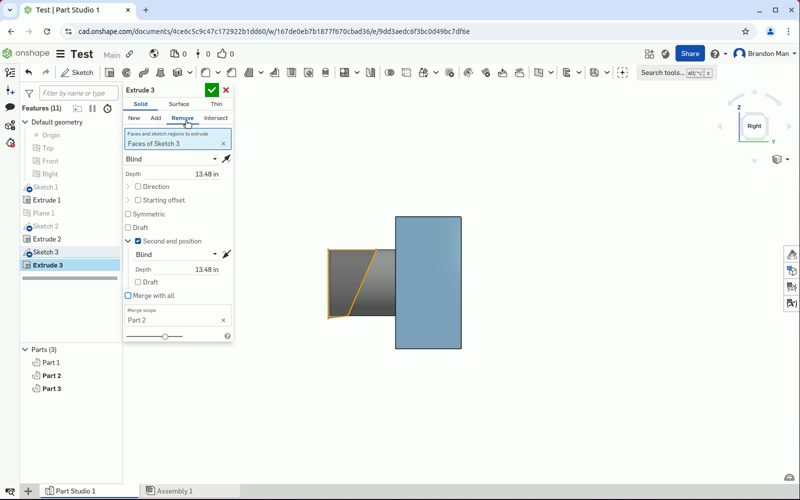
key(space)
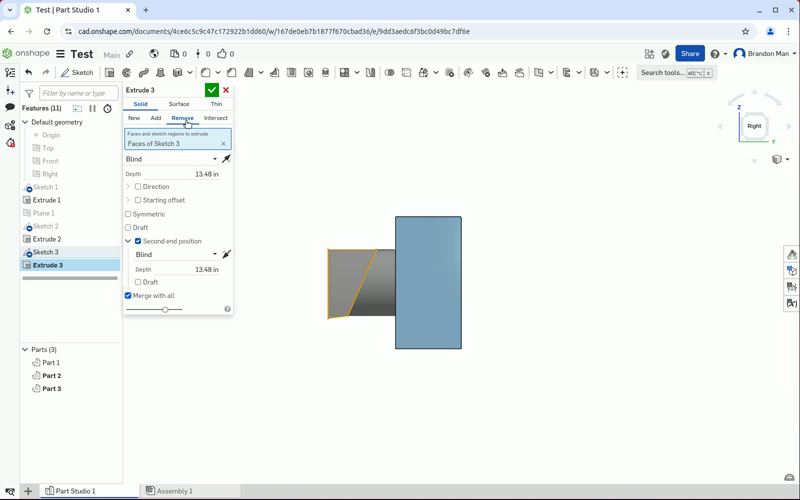
key(enter)
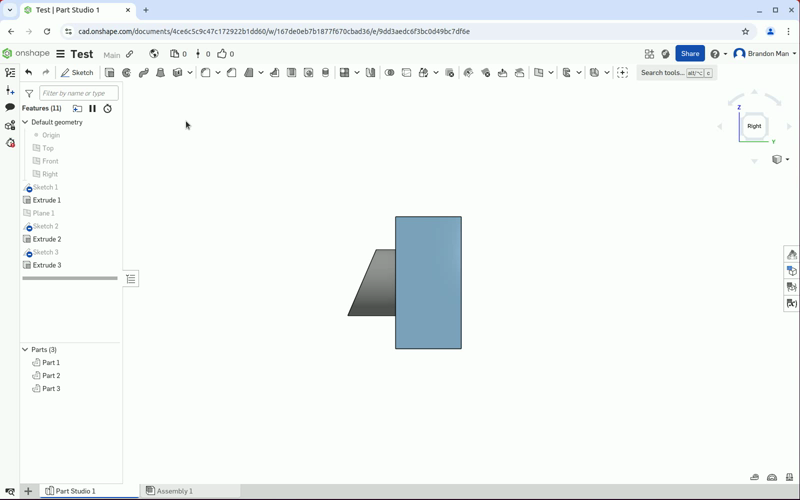
key(shift+h)
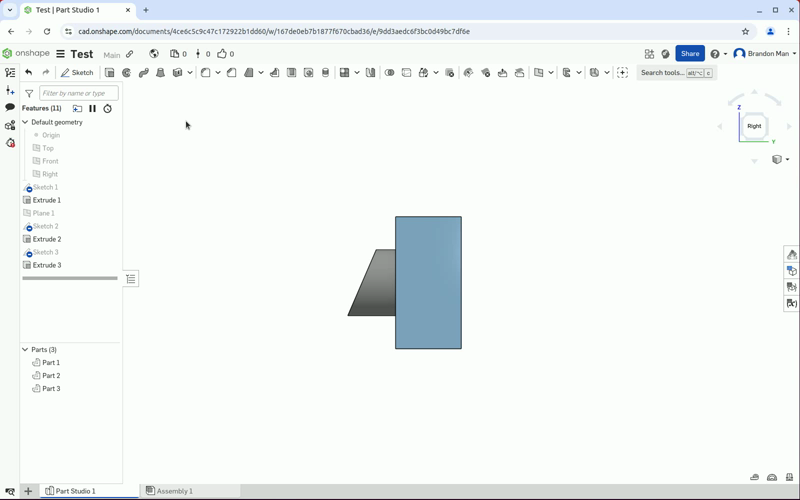
key(shift+h)
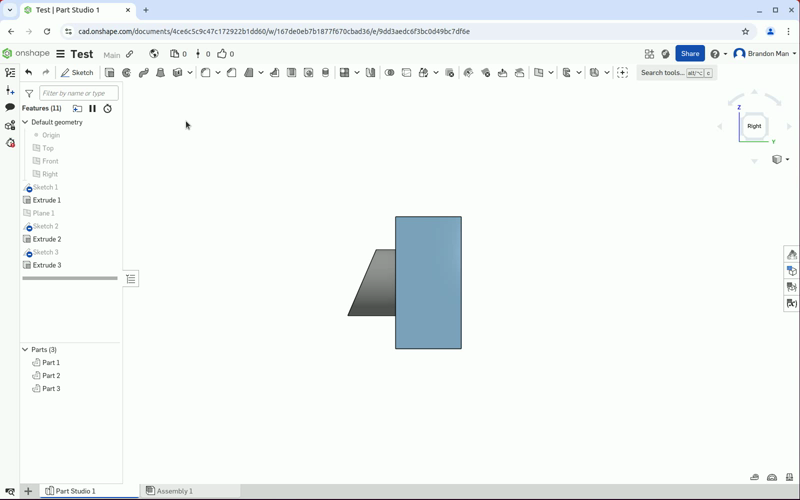
key(shift+7)
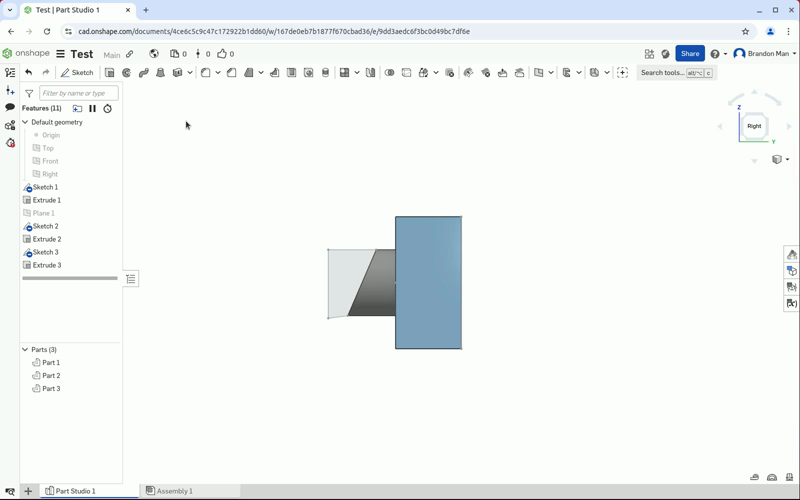
key(right, 2)
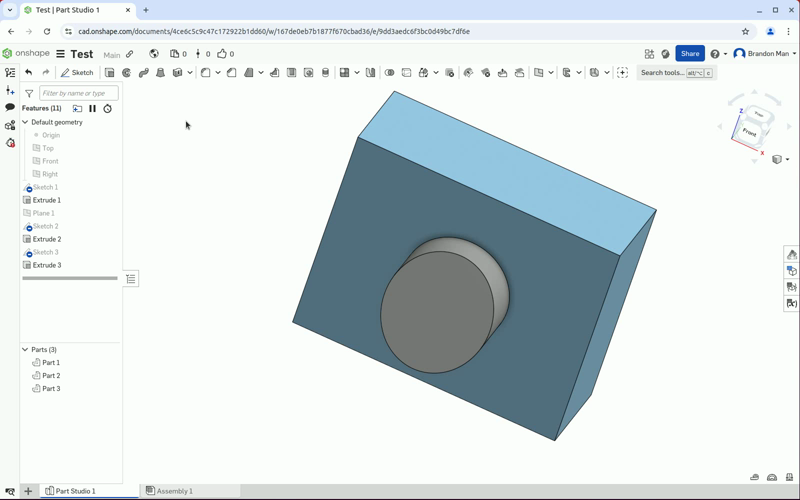
key(down, 2)
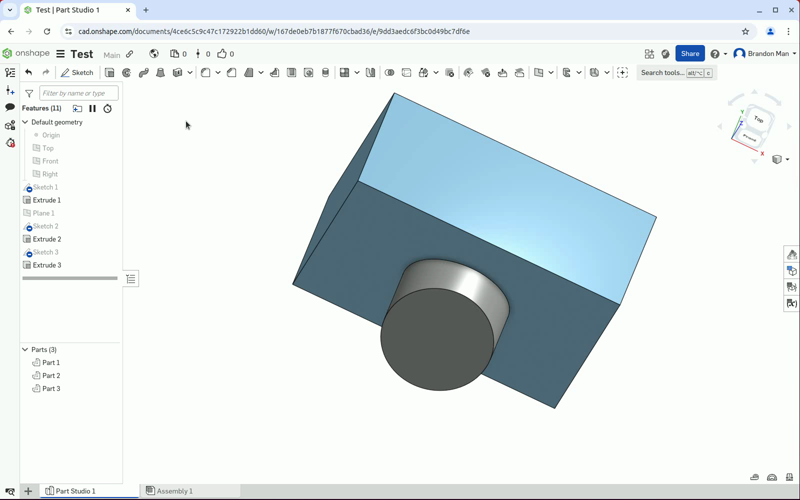
key(up, 2)
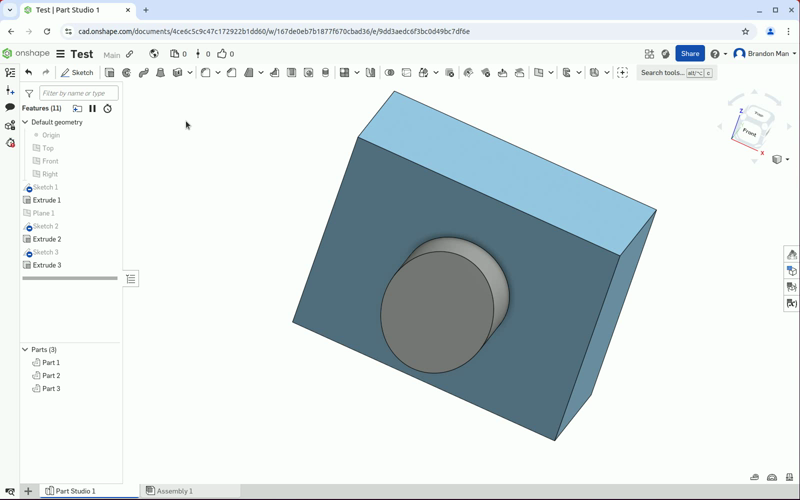
key(left, 2)
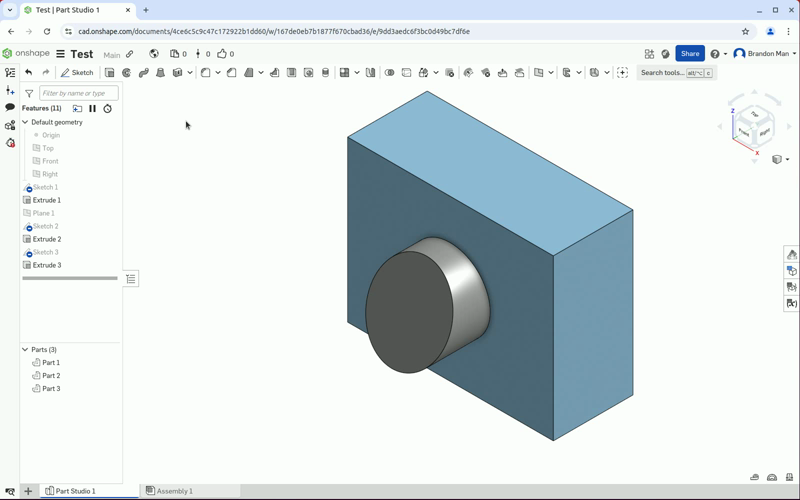
mouse_move(73, 189)
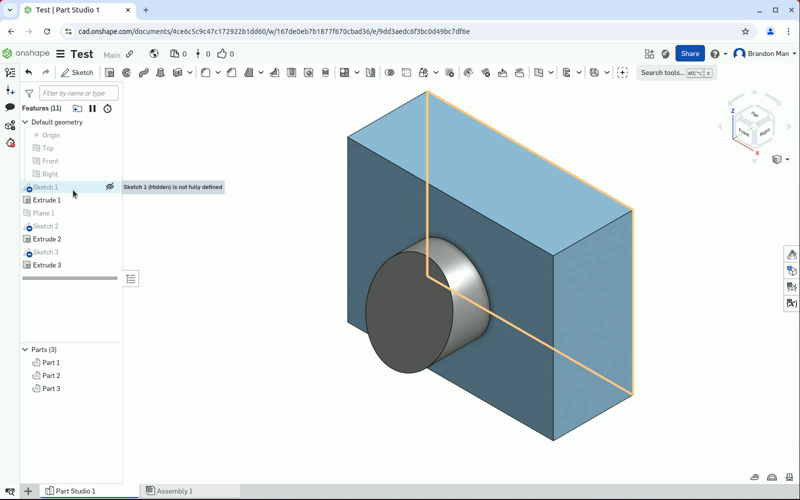
click(73, 189)